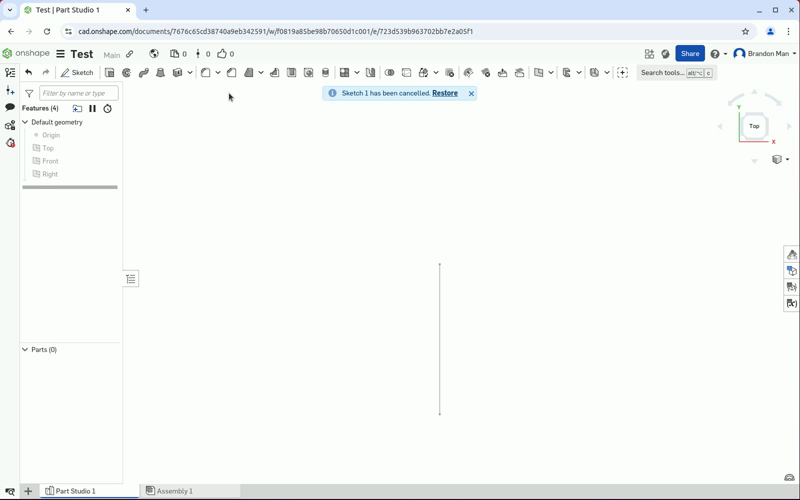
key(shift+h)
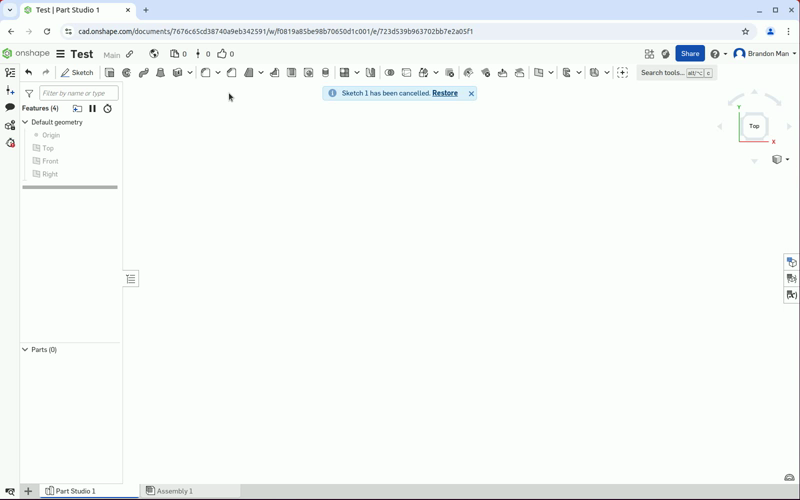
mouse_move(73, 352)
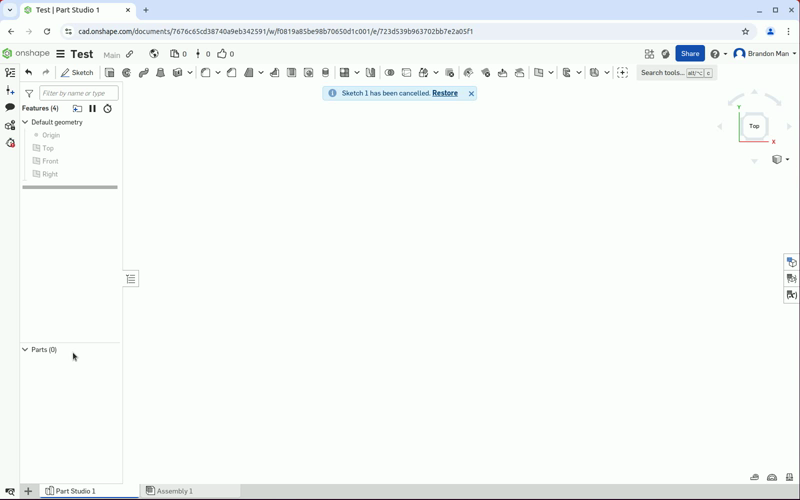
key(y)
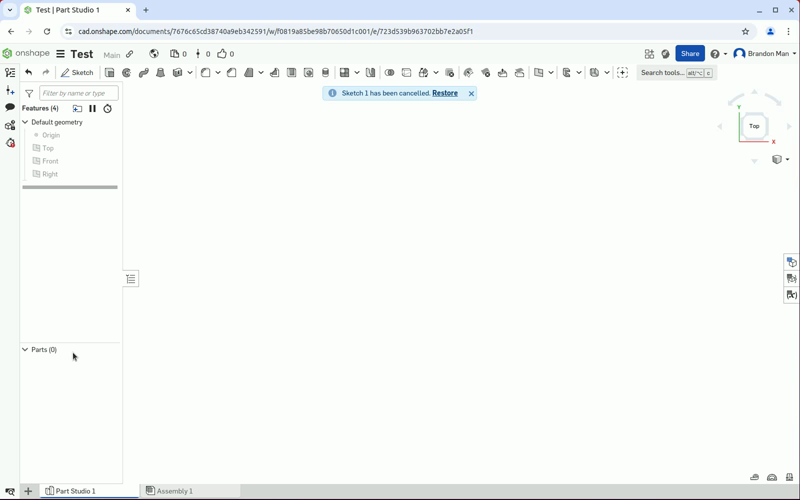
key(shift+p)
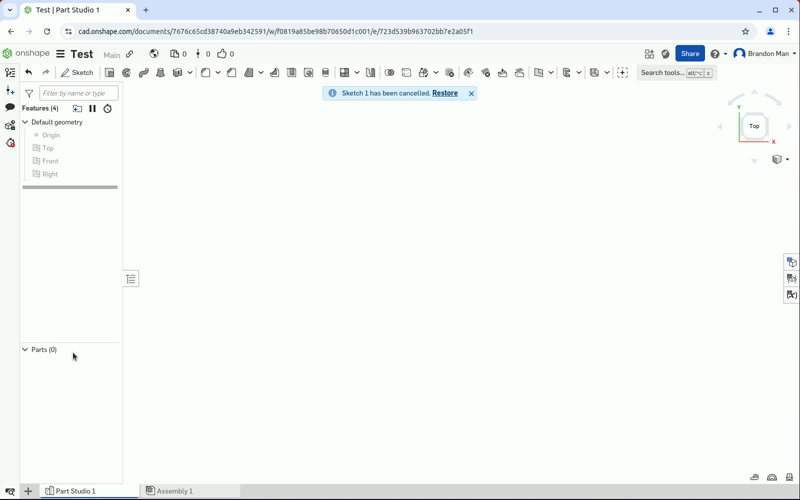
key(space)
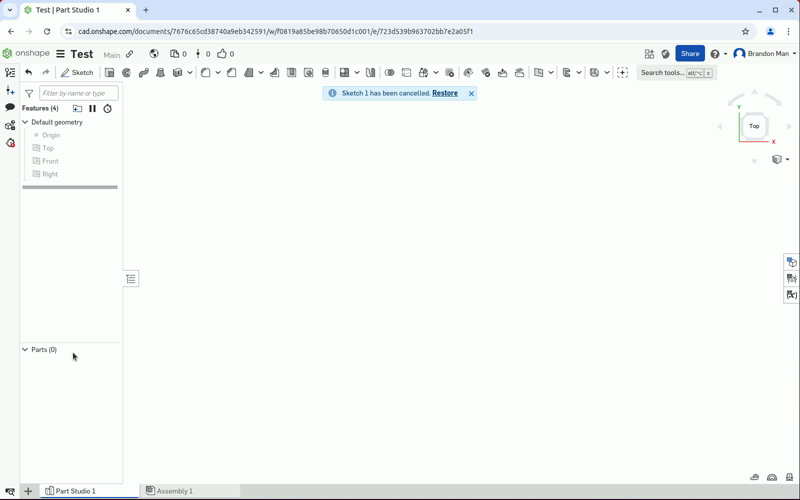
key_down(shift)
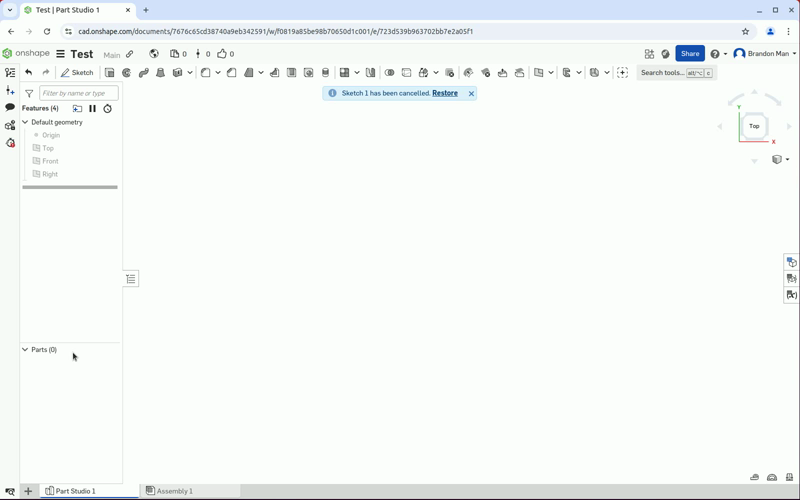
key(up)
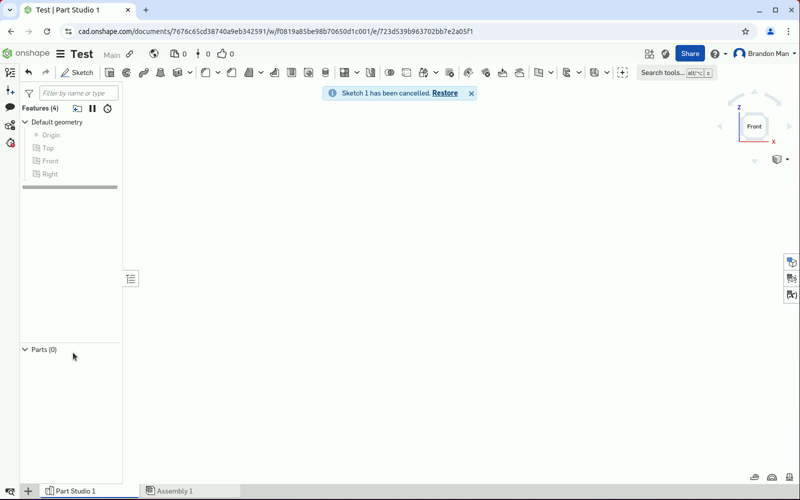
key_up(shift)
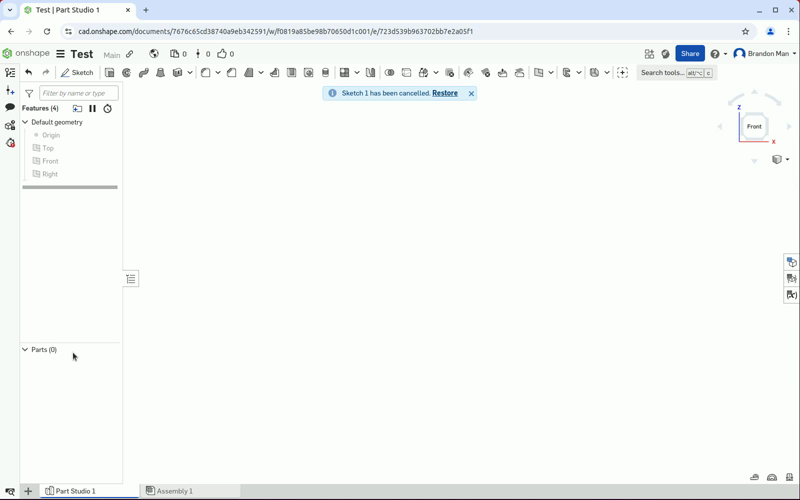
mouse_move(73, 352)
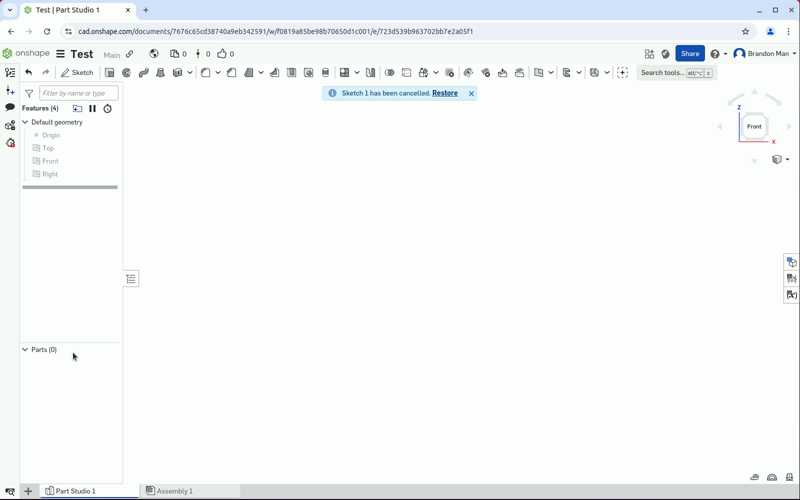
key(shift+y)
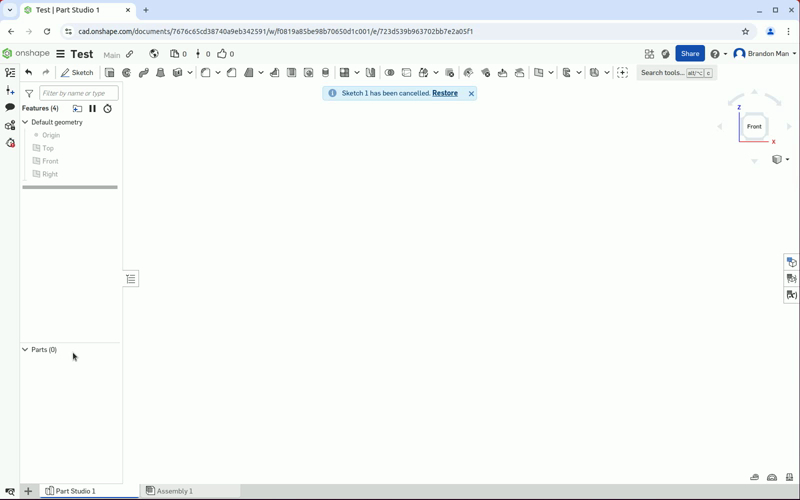
key(shift+s)
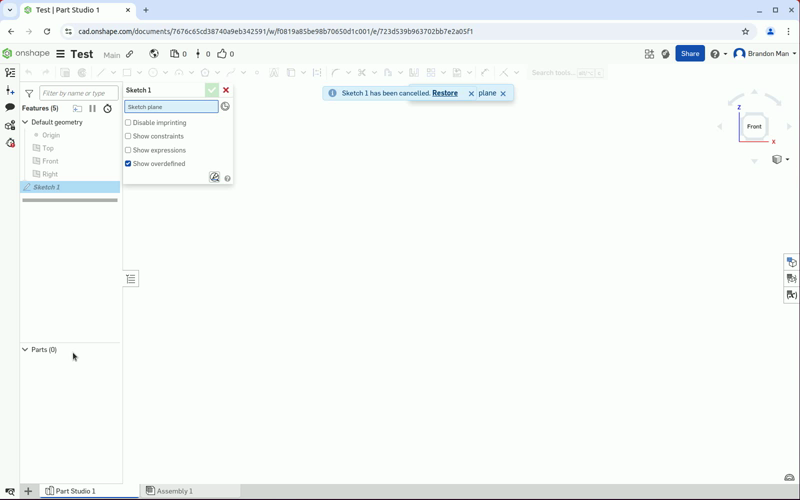
mouse_move(73, 163)
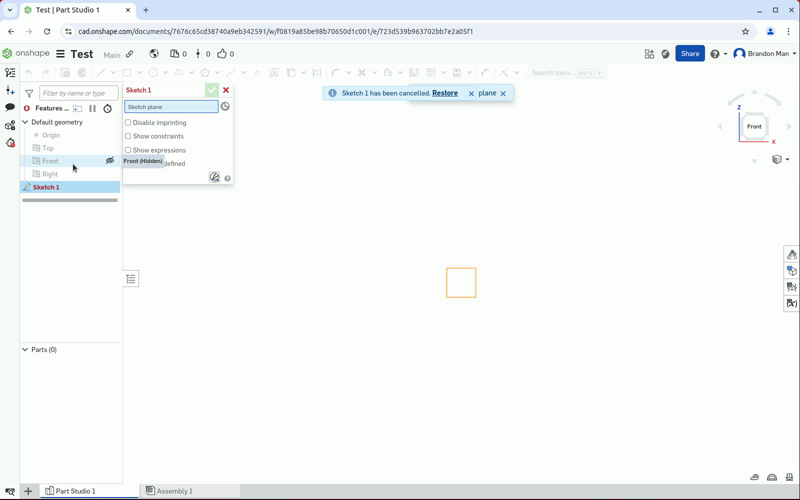
click(73, 163)
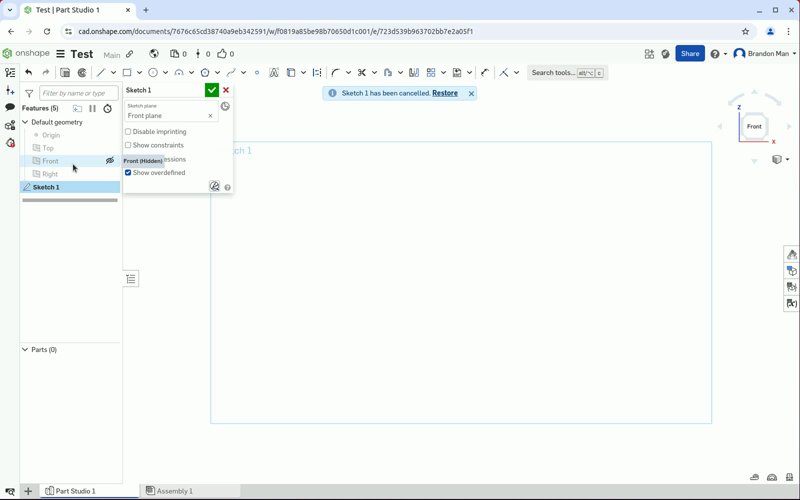
mouse_move(73, 352)
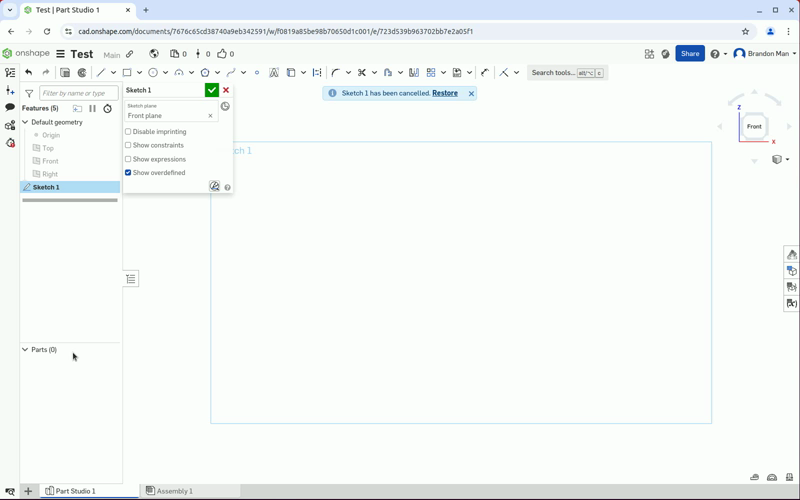
key(y)
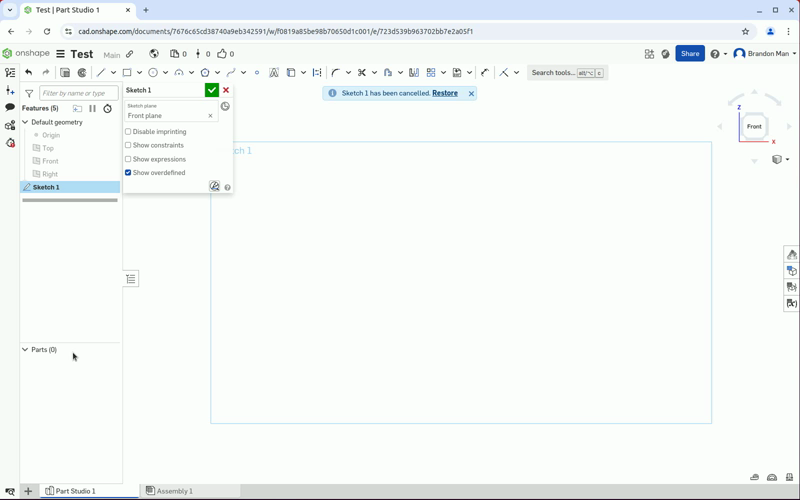
key(l)
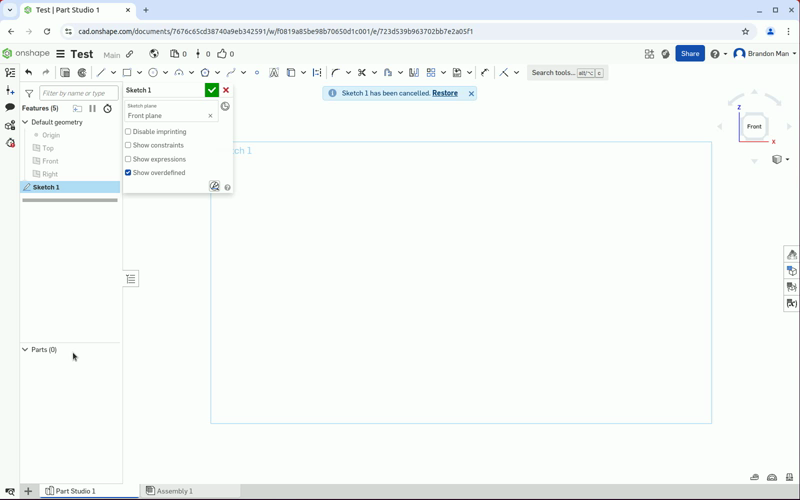
key_down(shift)
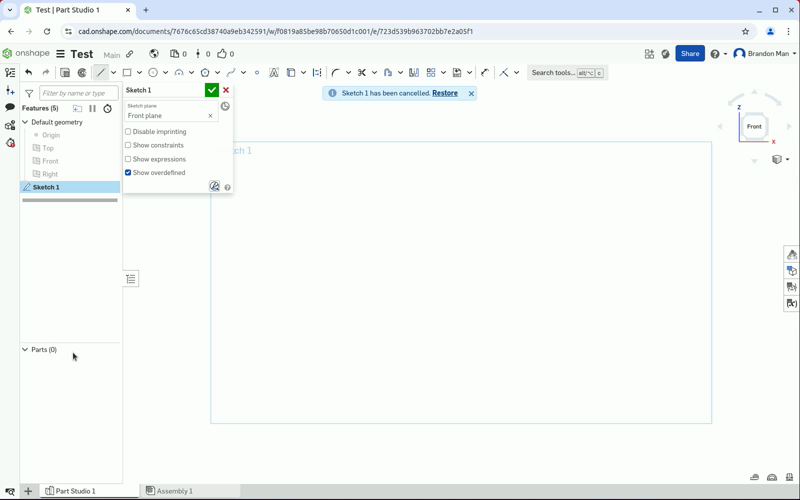
mouse_move(384, 282)
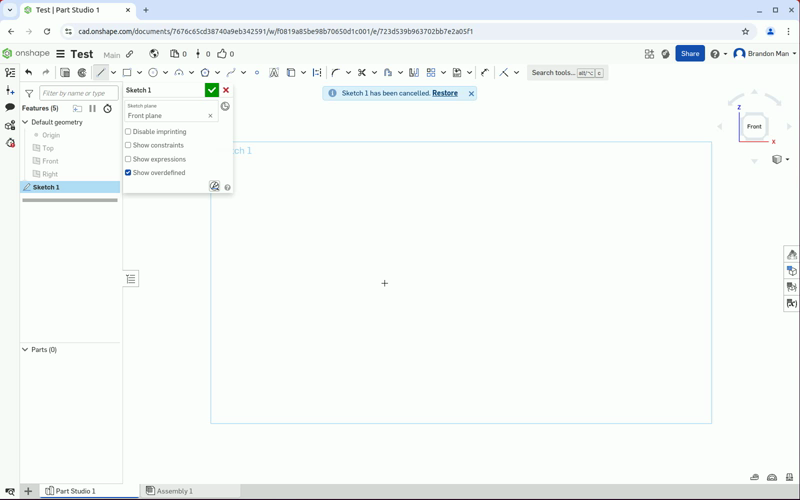
click(384, 282)
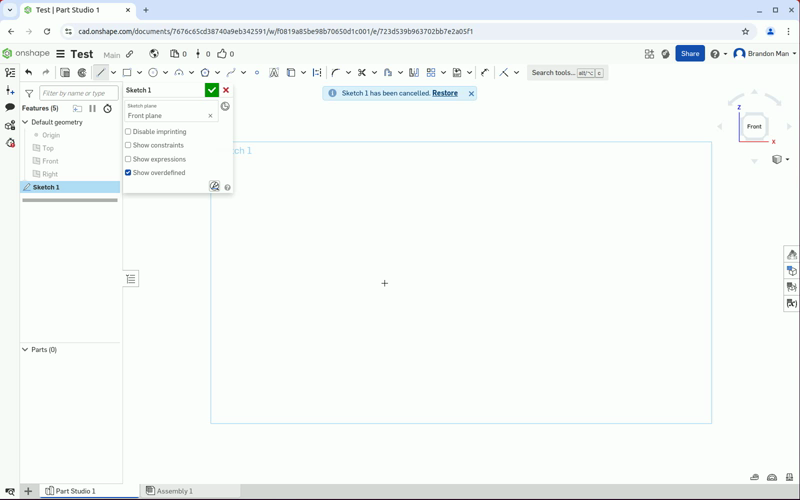
key_up(shift)
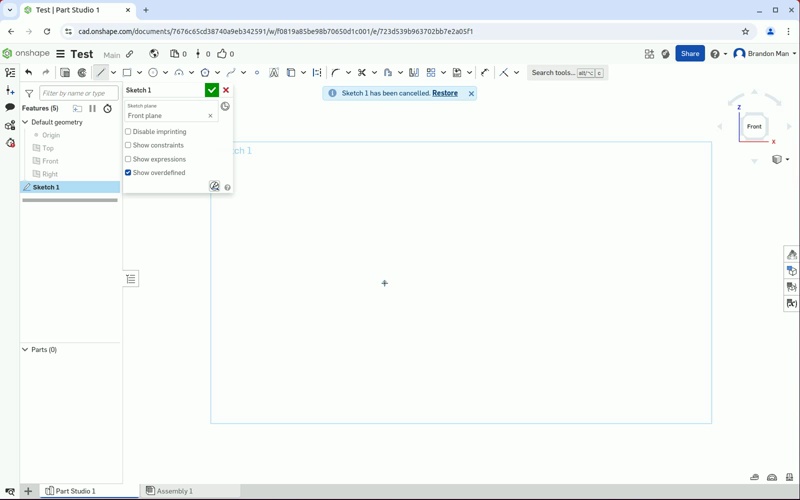
key_down(shift)
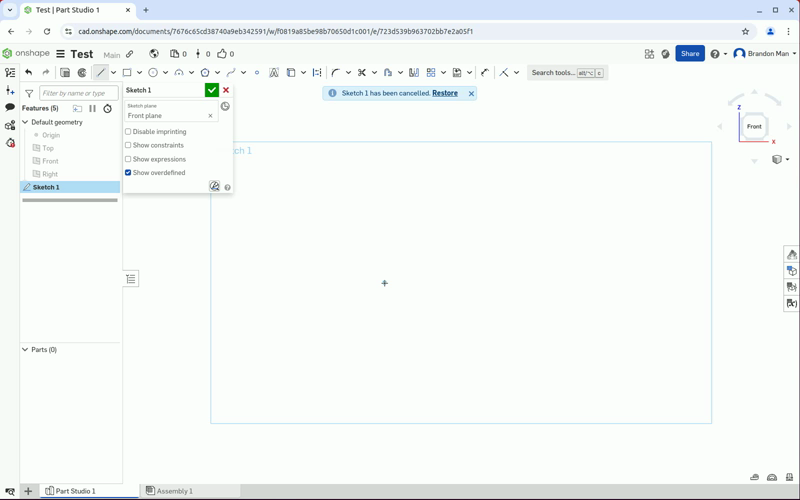
mouse_move(470, 282)
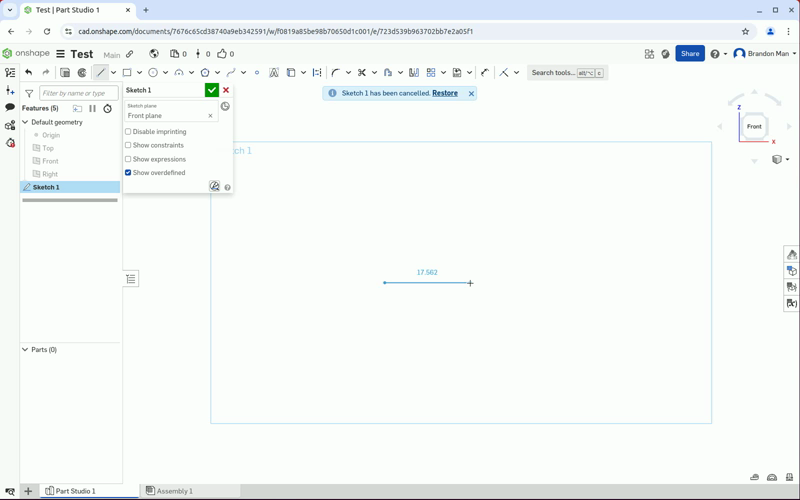
click(470, 282)
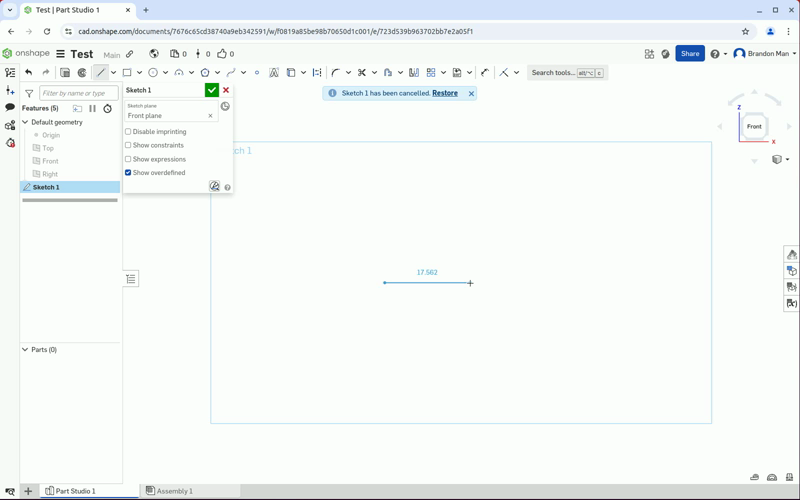
key_up(shift)
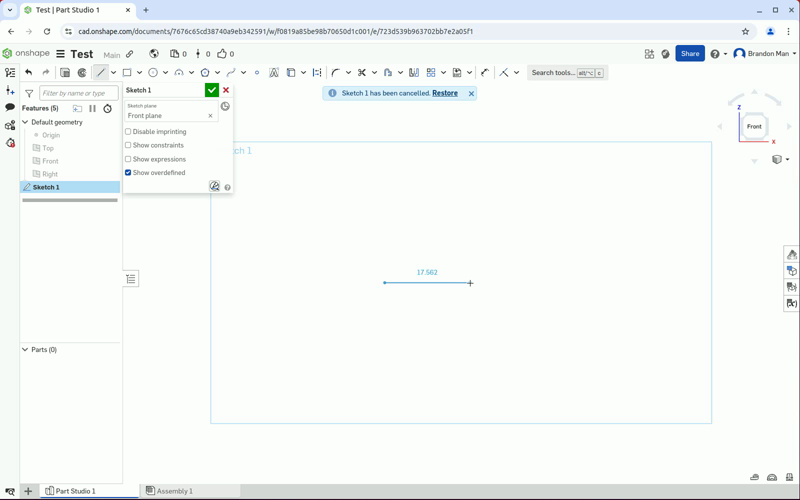
key_down(shift)
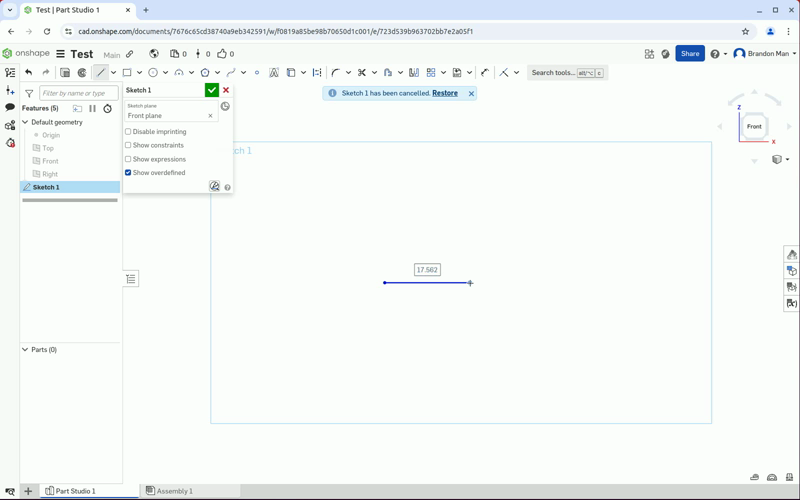
mouse_move(500, 282)
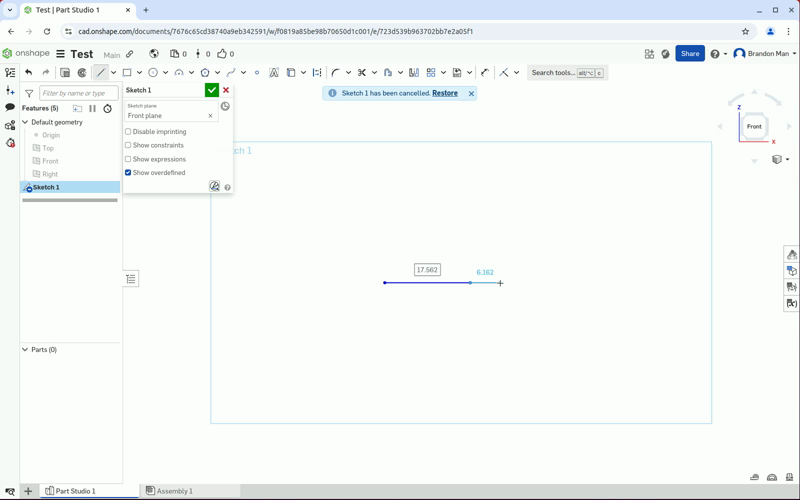
mouse_move(470, 246)
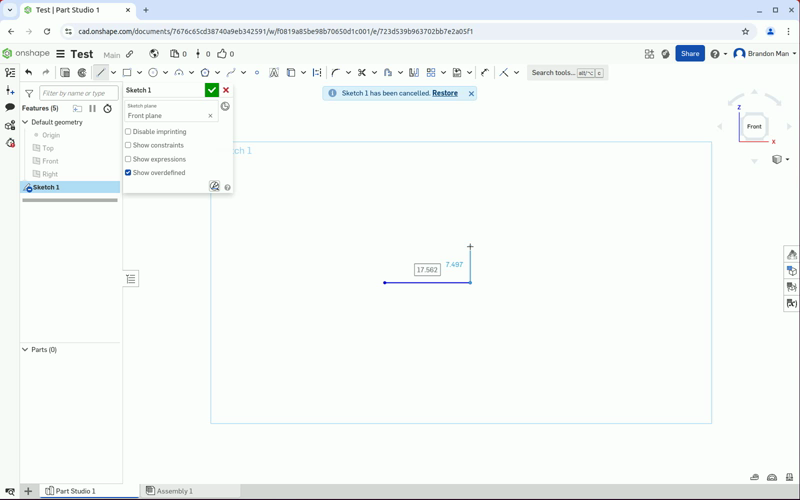
click(470, 246)
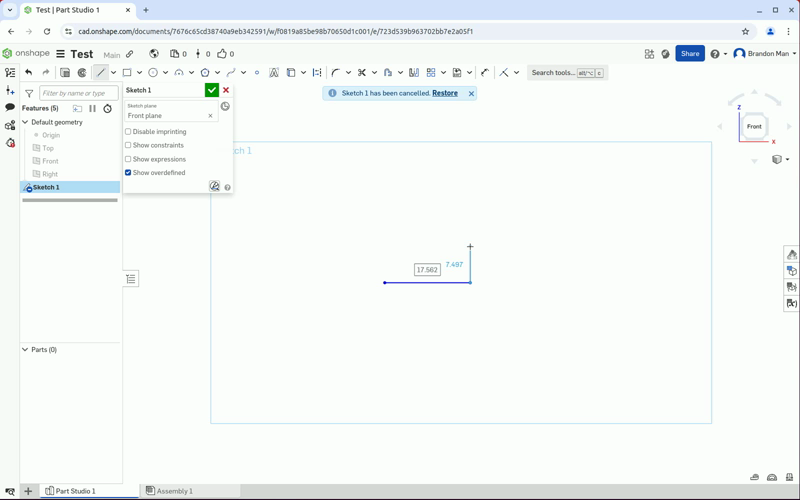
key_up(shift)
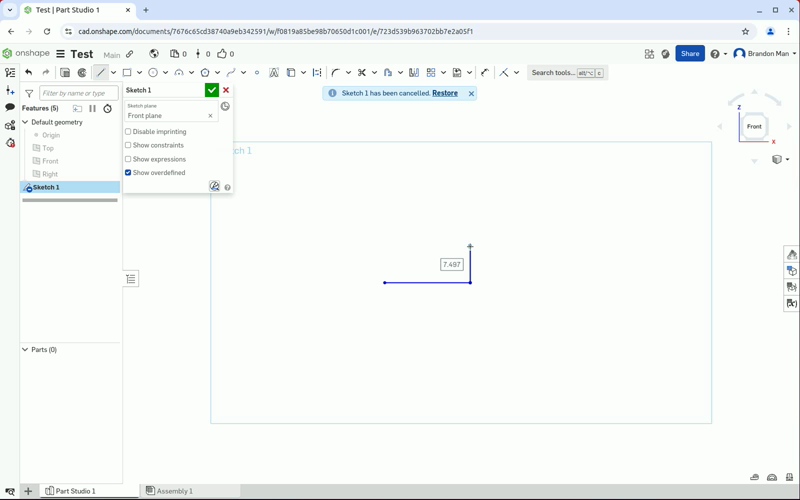
key_down(shift)
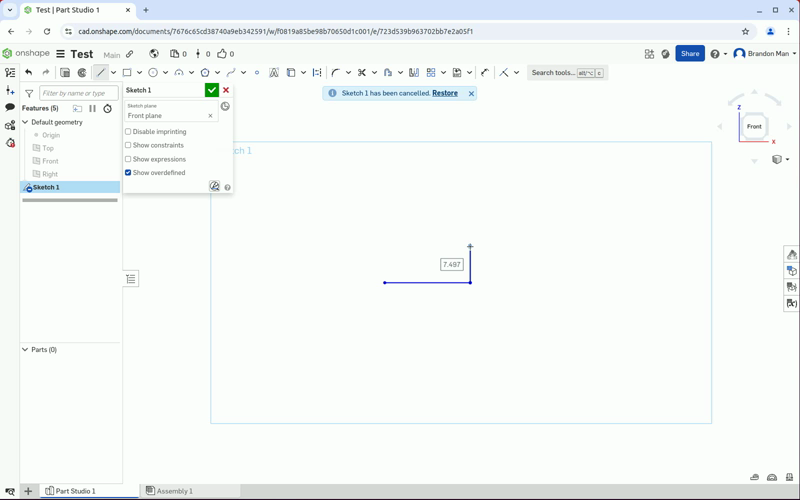
mouse_move(384, 246)
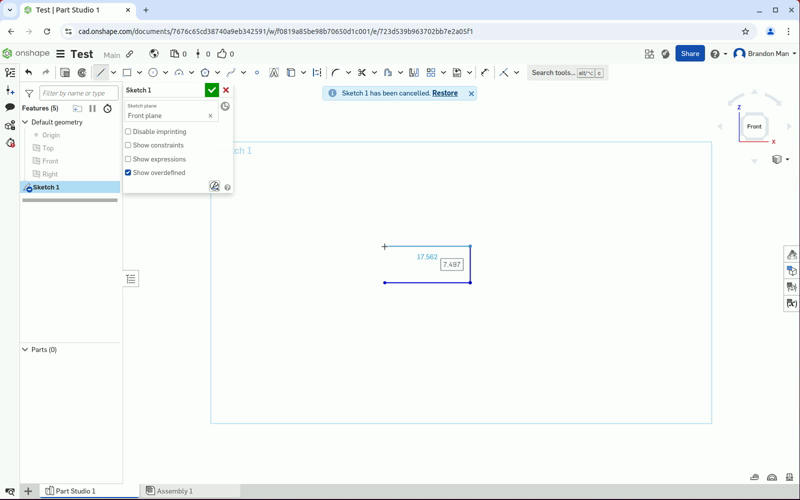
click(384, 246)
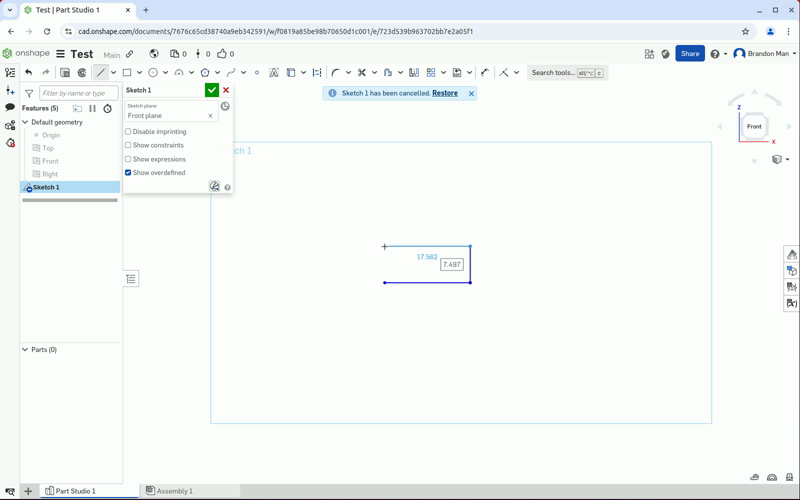
key_up(shift)
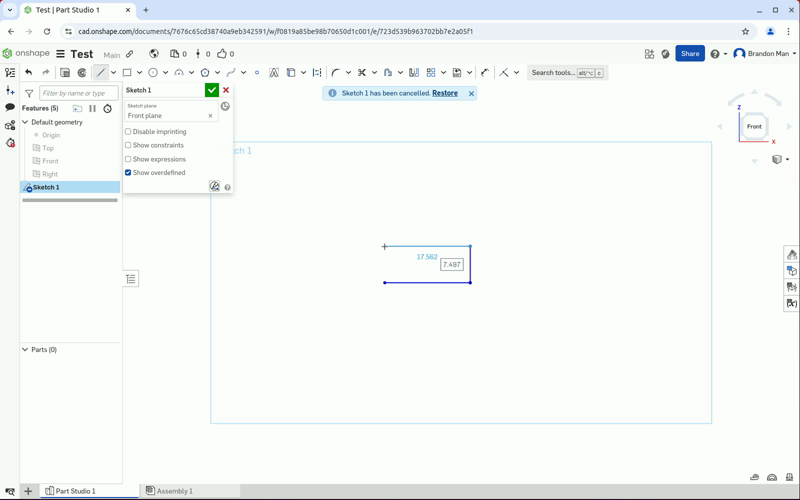
mouse_move(414, 246)
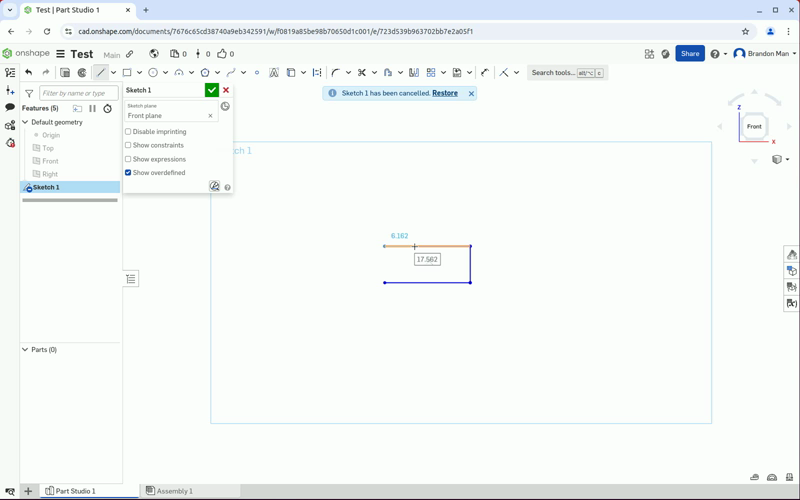
key_down(shift)
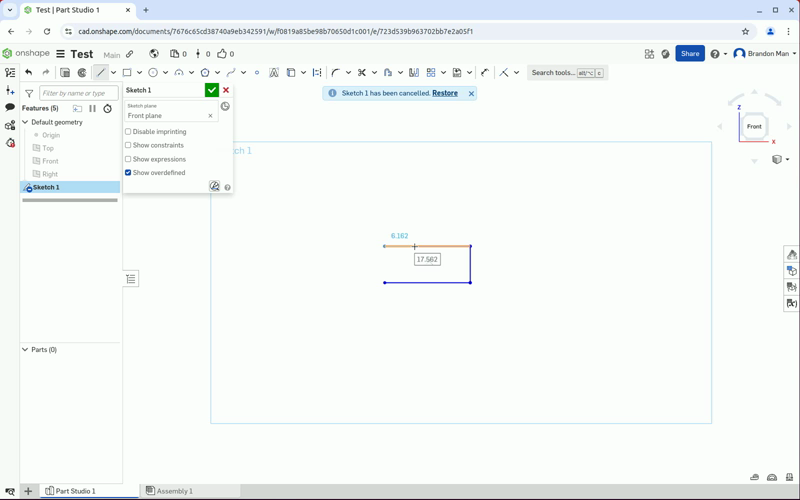
mouse_move(384, 282)
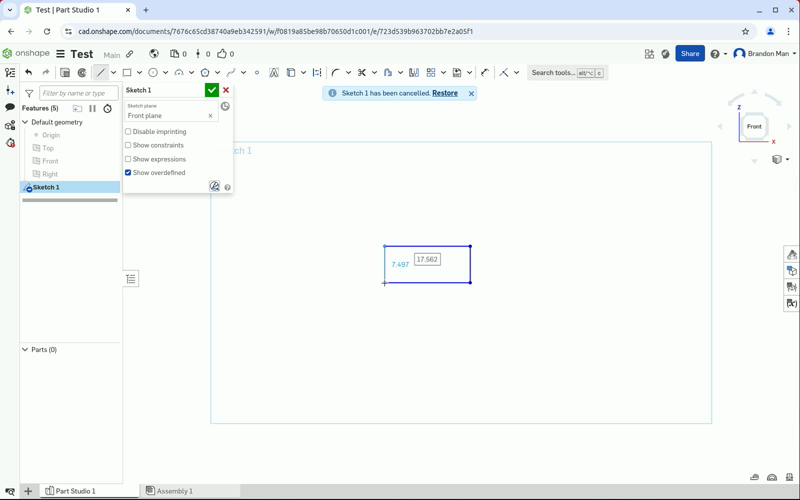
key_up(shift)
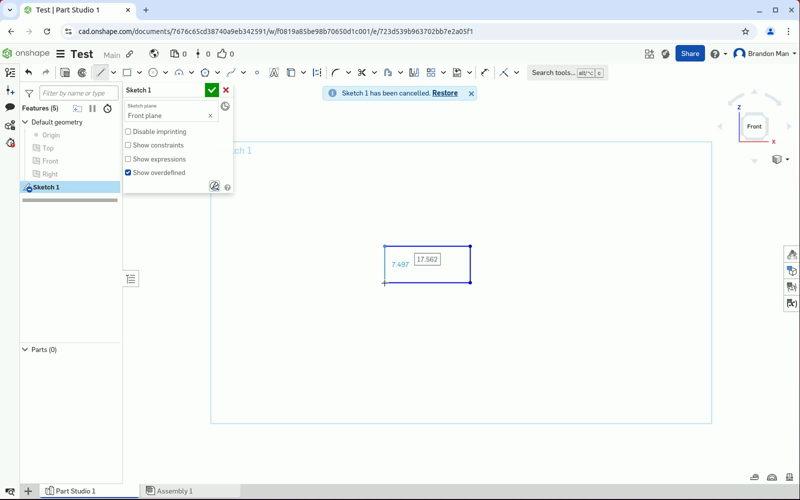
click(384, 282)
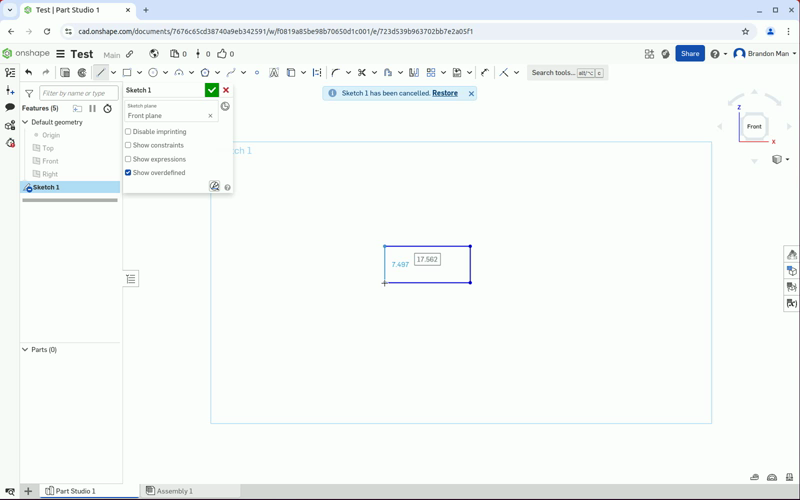
key(esc)
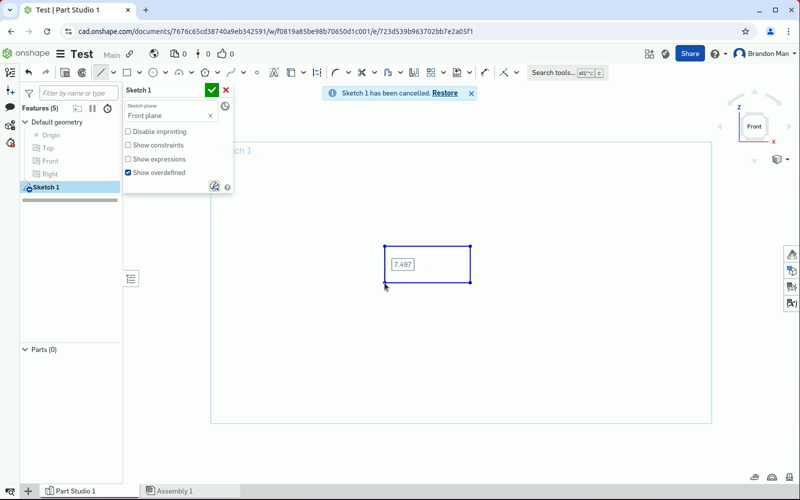
mouse_move(424, 271)
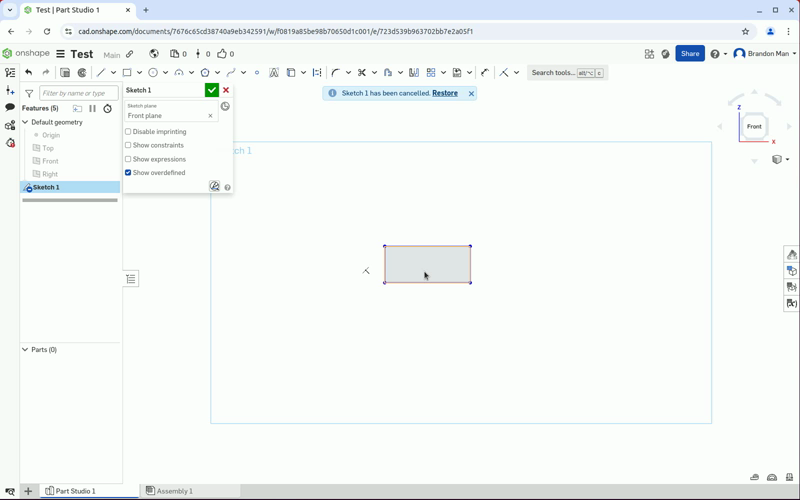
click(424, 271)
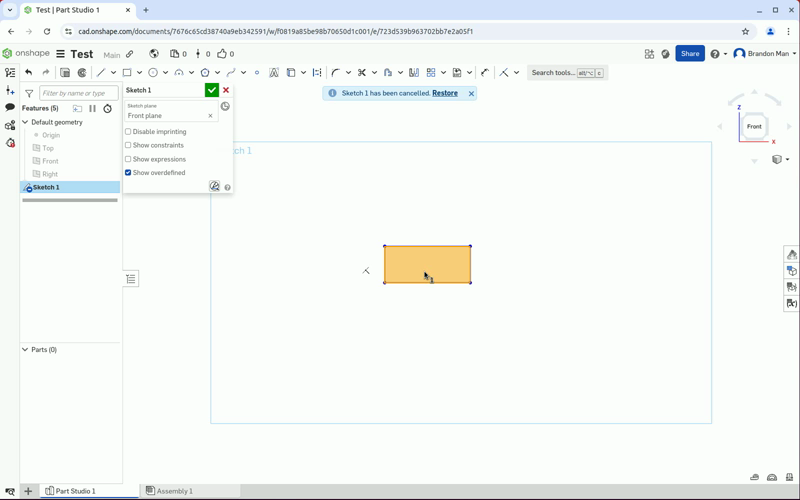
mouse_move(73, 352)
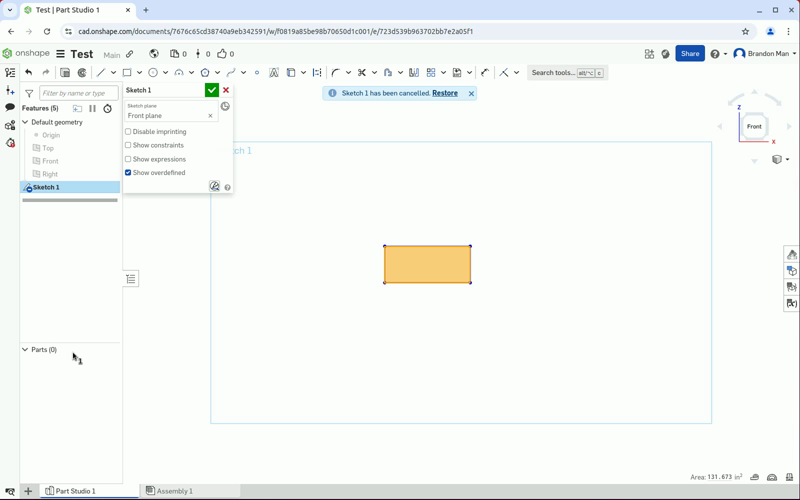
key(shift+y)
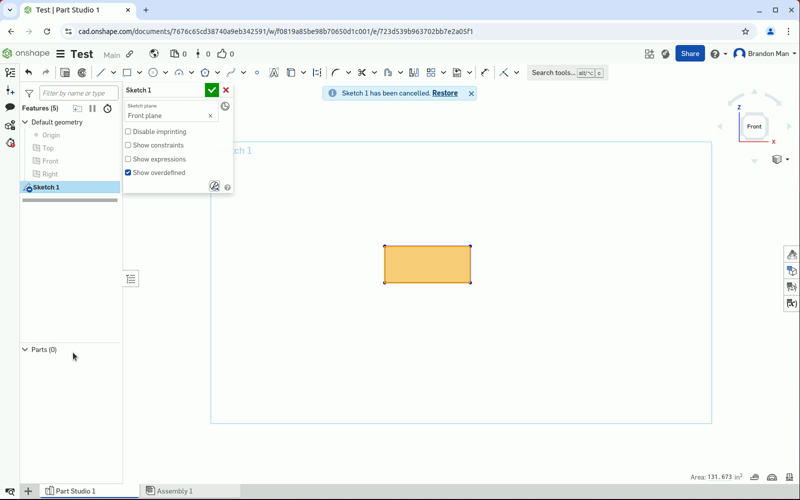
key(shift+e)
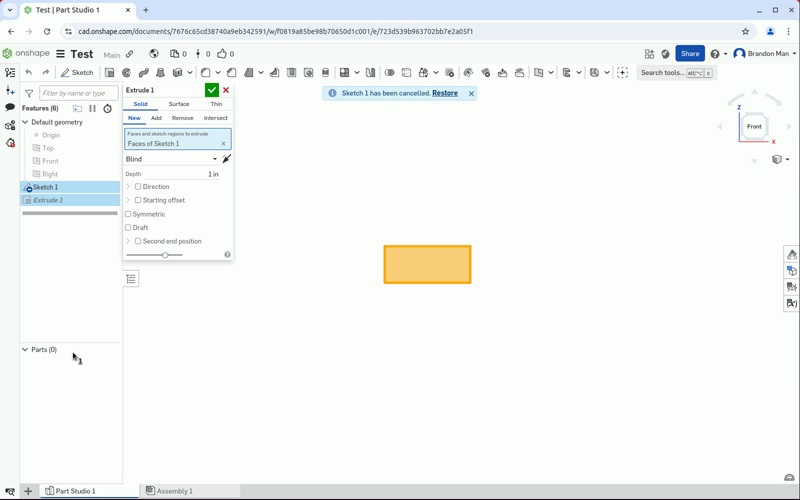
mouse_move(143, 106)
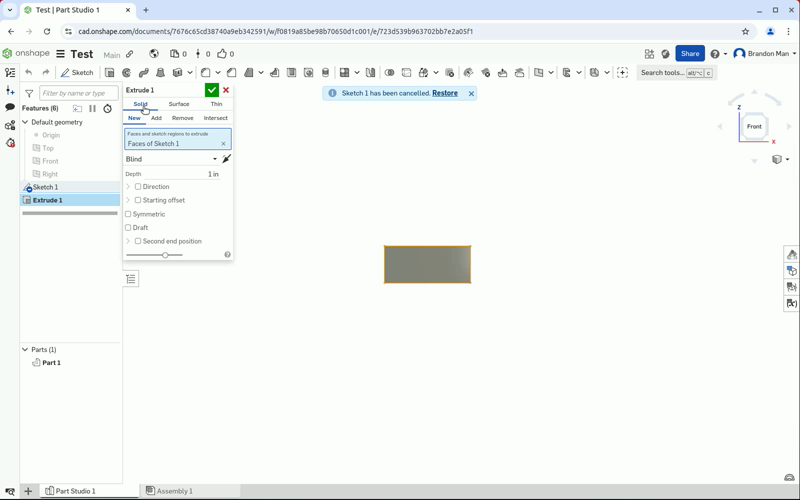
click(143, 106)
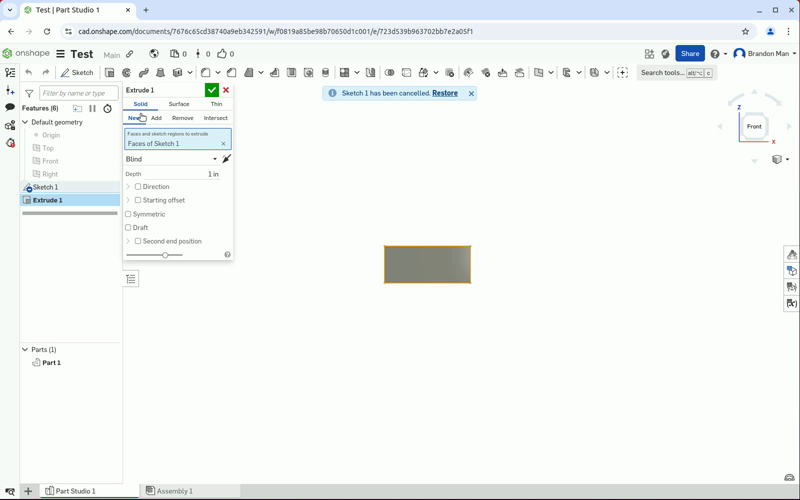
mouse_move(137, 120)
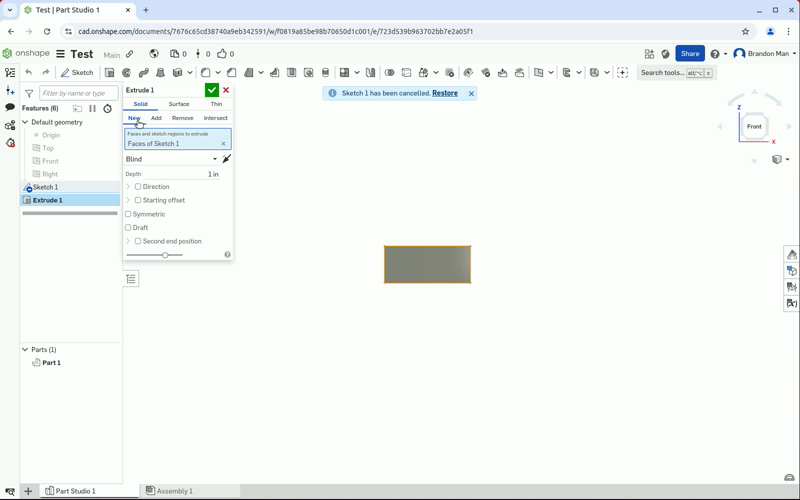
click(137, 120)
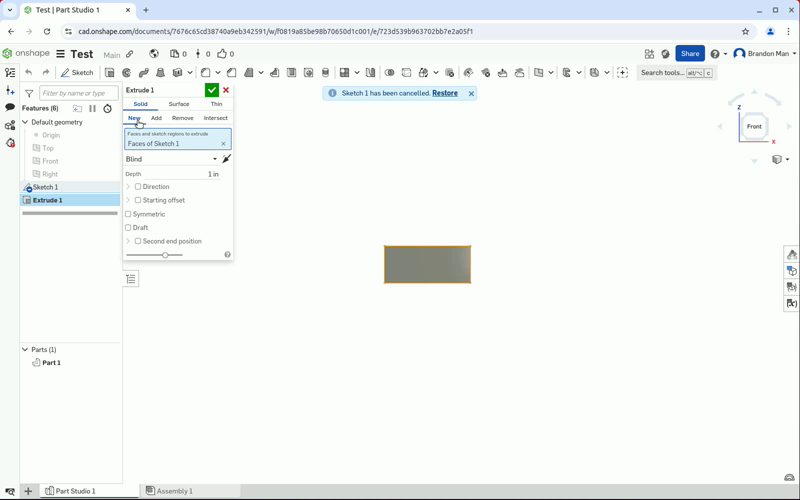
key(tab, 4)
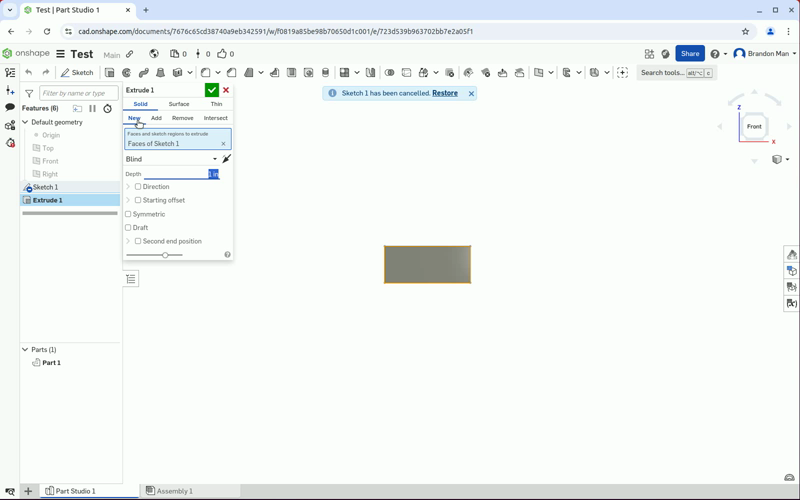
text(2.407)
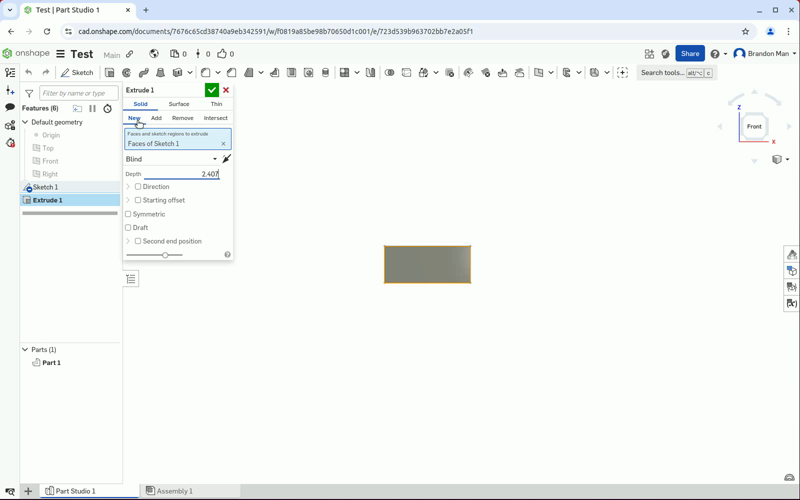
key(enter)
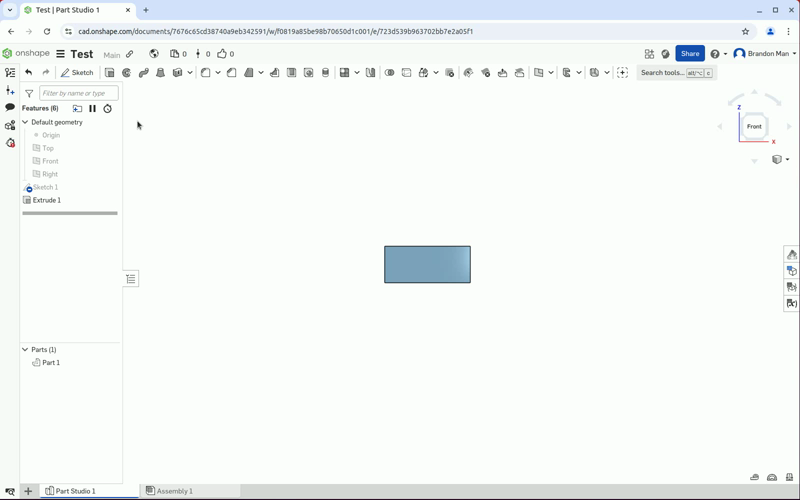
key(shift+h)
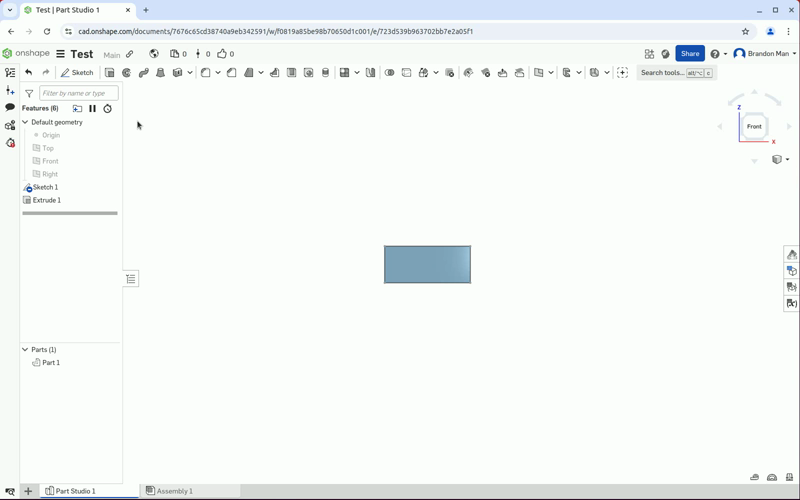
key(shift+h)
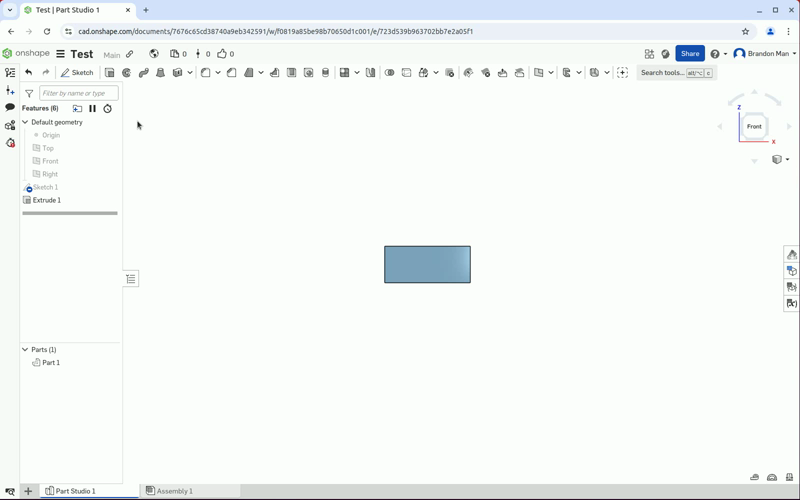
mouse_move(73, 189)
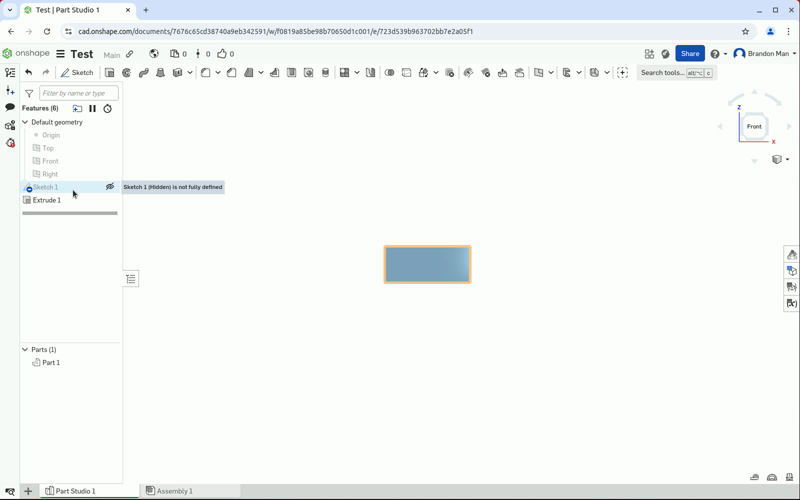
click(73, 189)
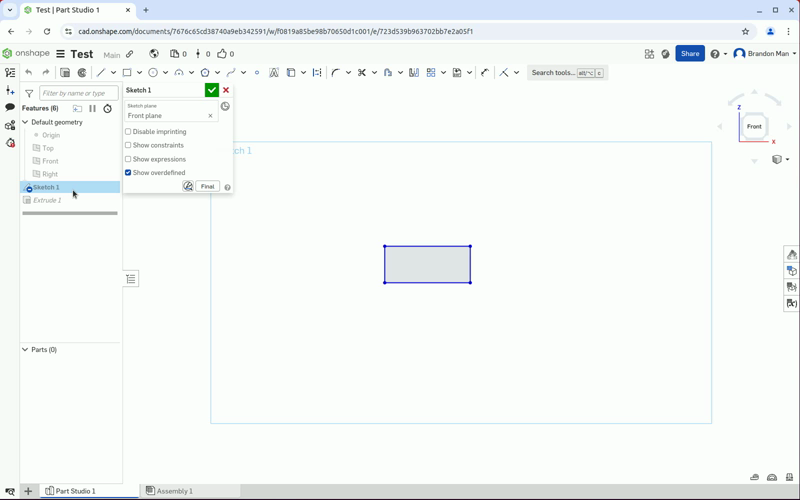
mouse_move(229, 92)
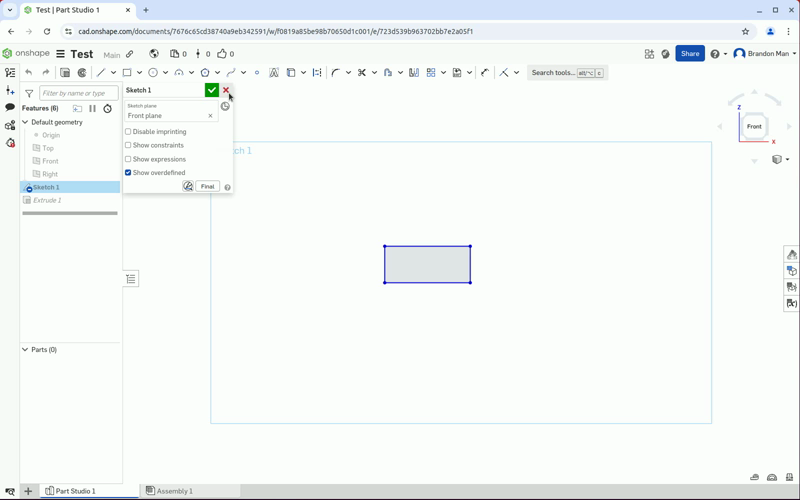
click(229, 92)
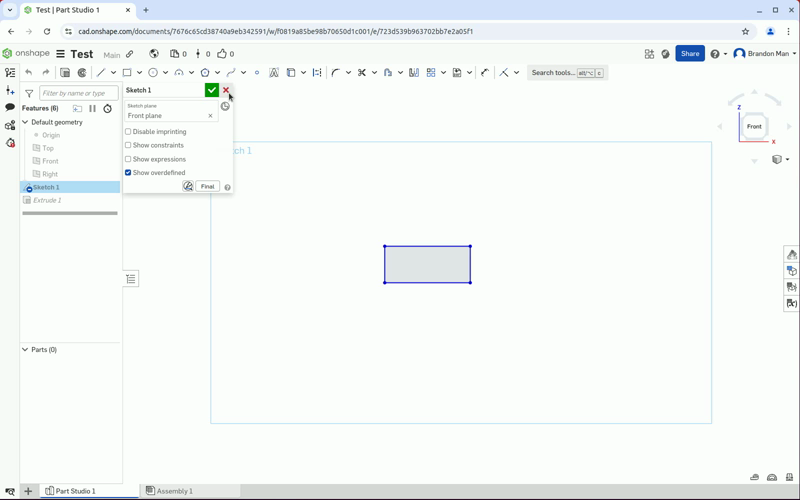
key(shift+s)
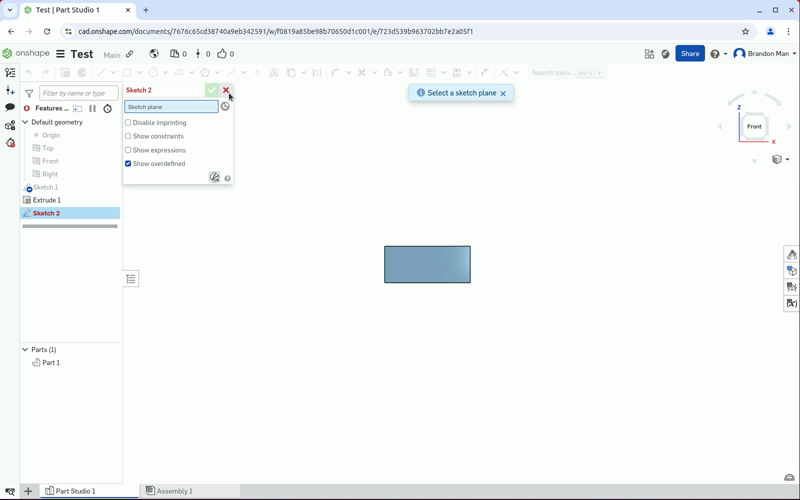
mouse_move(73, 163)
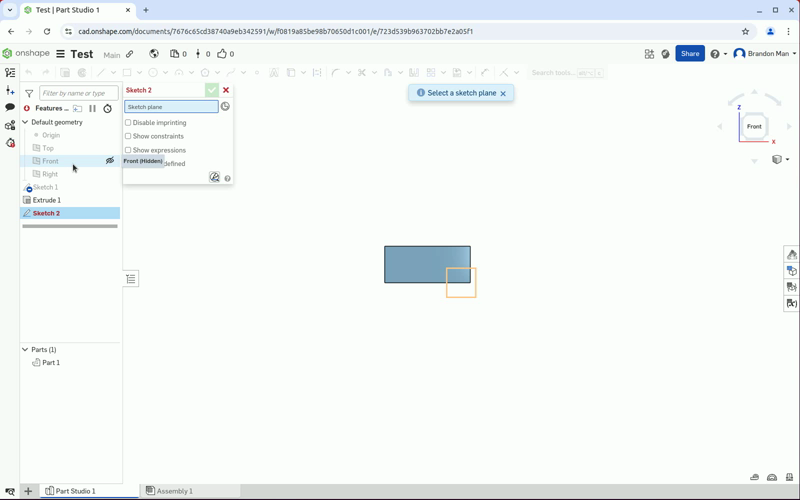
click(73, 163)
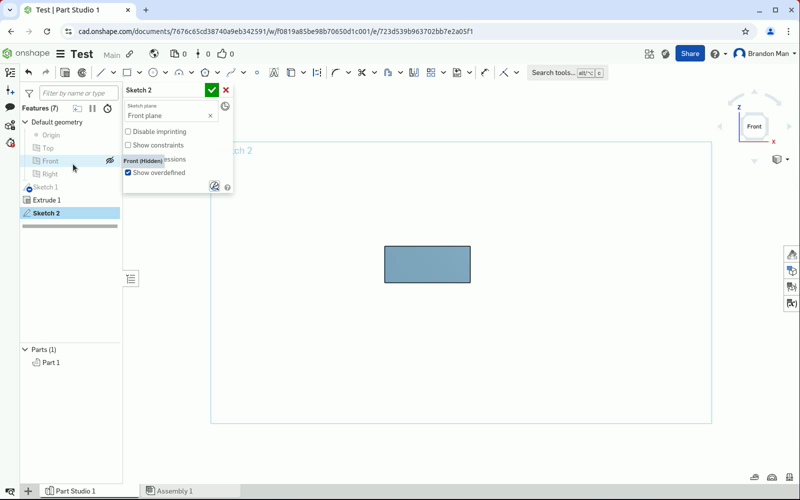
mouse_move(73, 352)
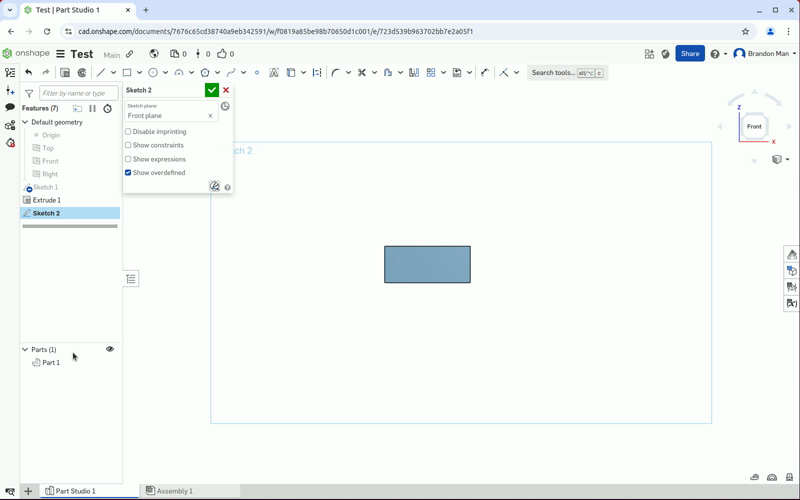
key(y)
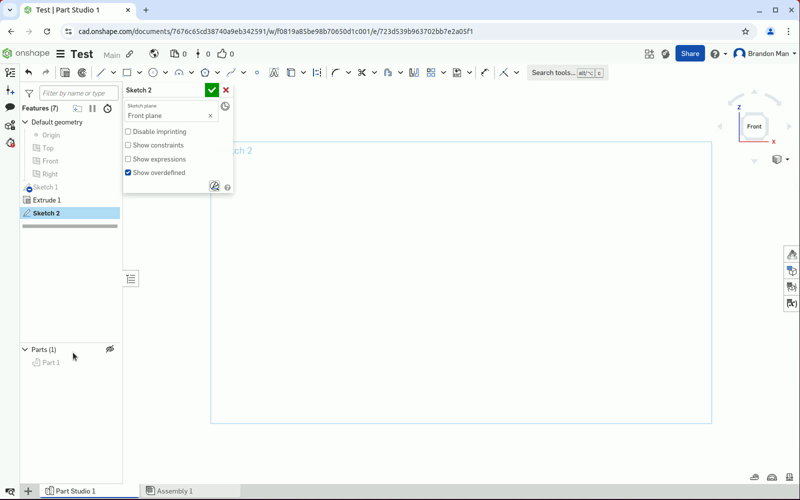
key(l)
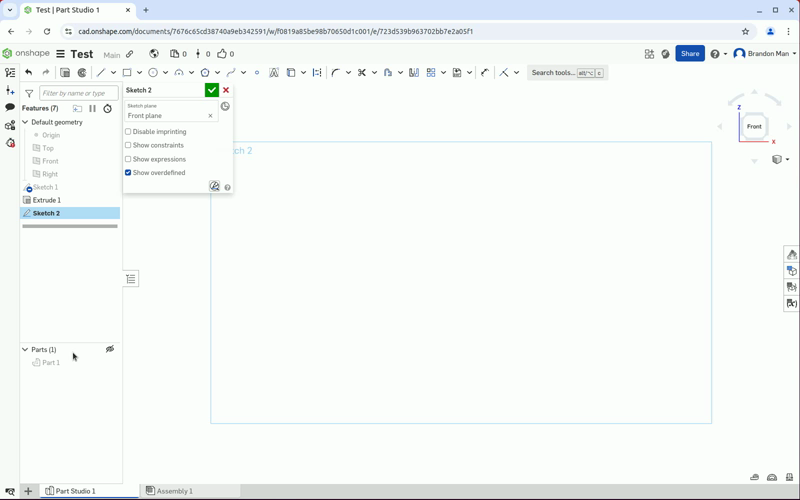
key_down(shift)
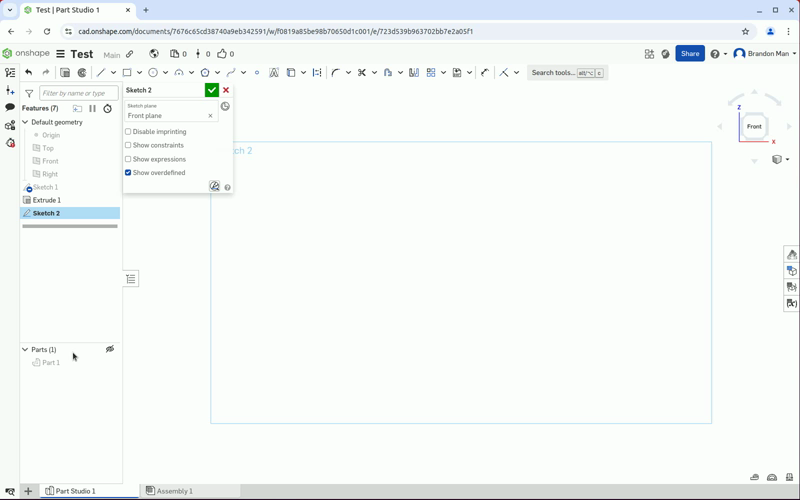
mouse_move(348, 321)
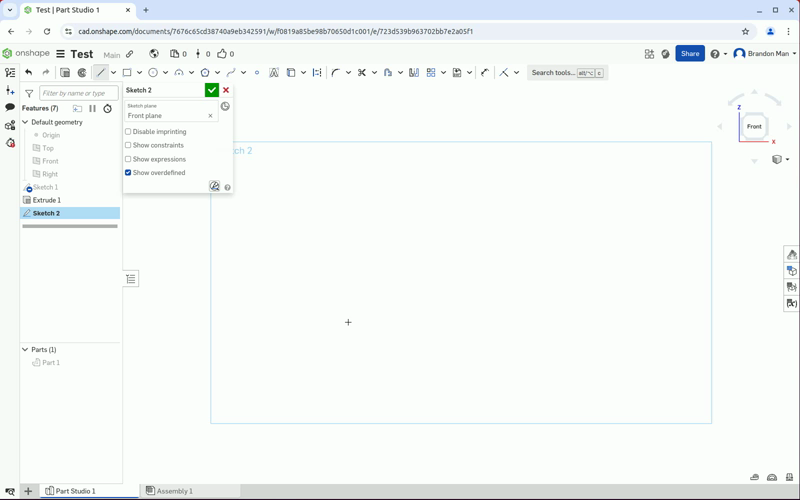
click(348, 321)
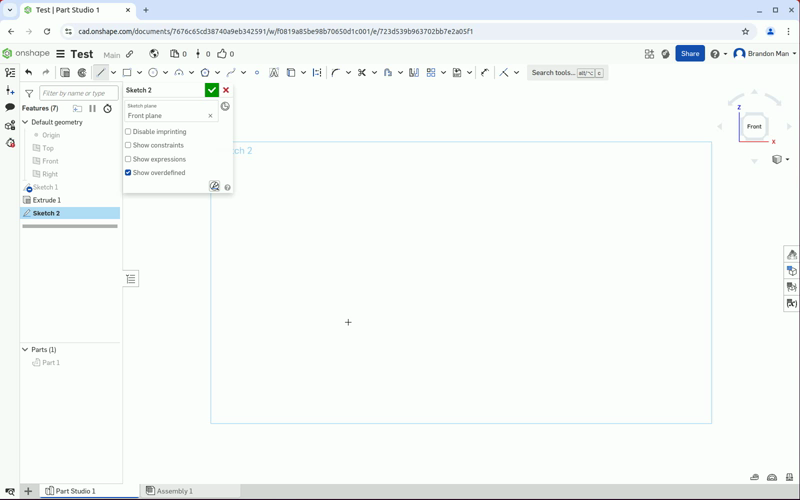
key_up(shift)
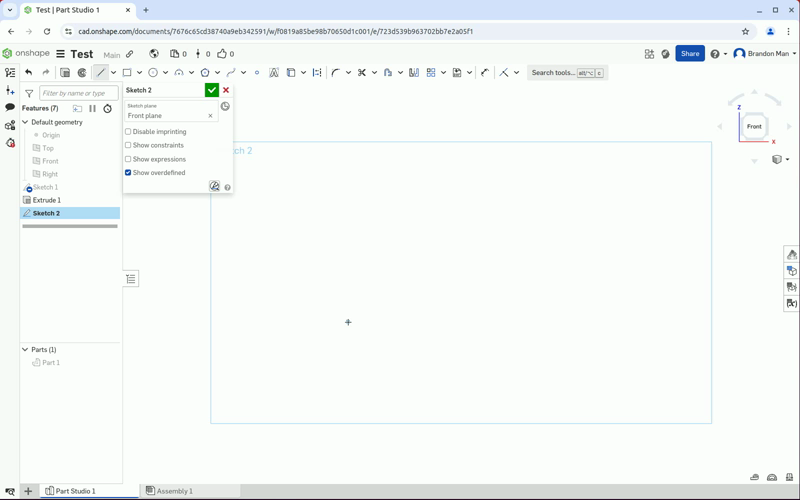
key_down(shift)
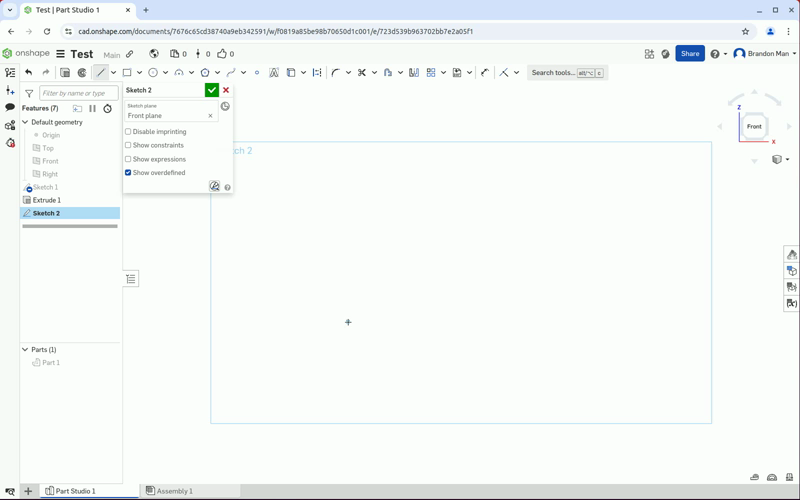
mouse_move(507, 321)
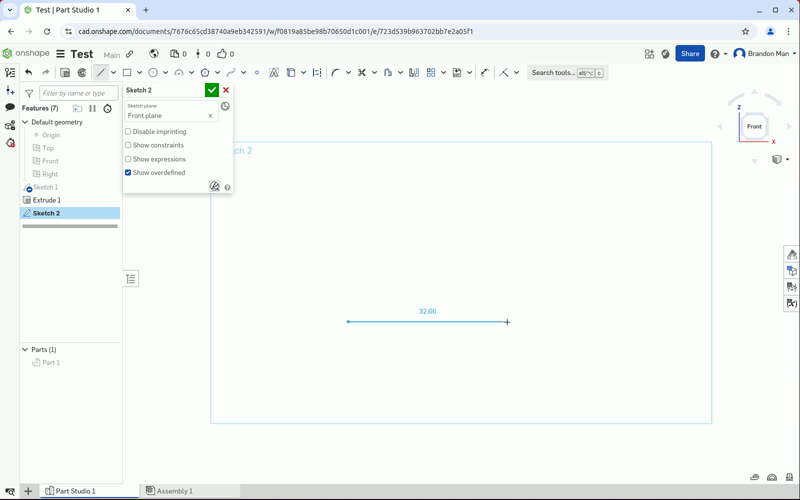
click(507, 321)
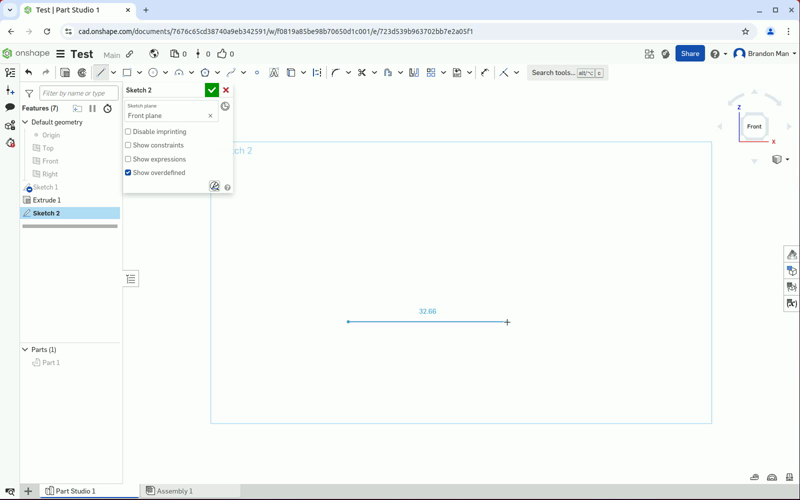
key_up(shift)
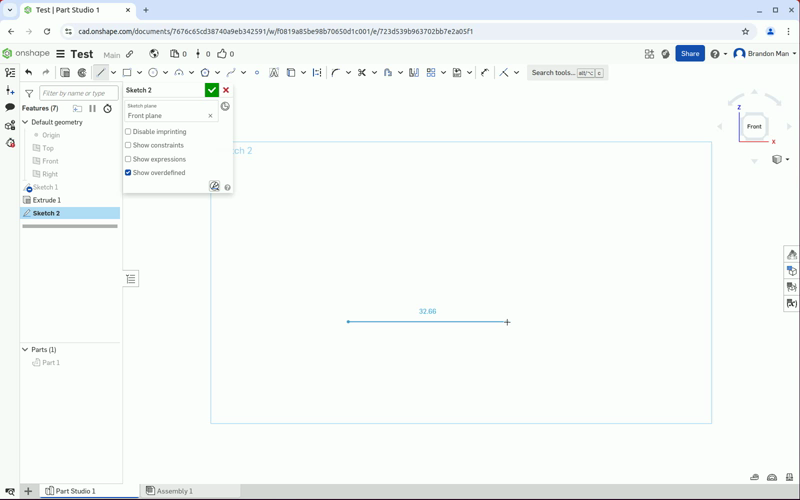
key_down(shift)
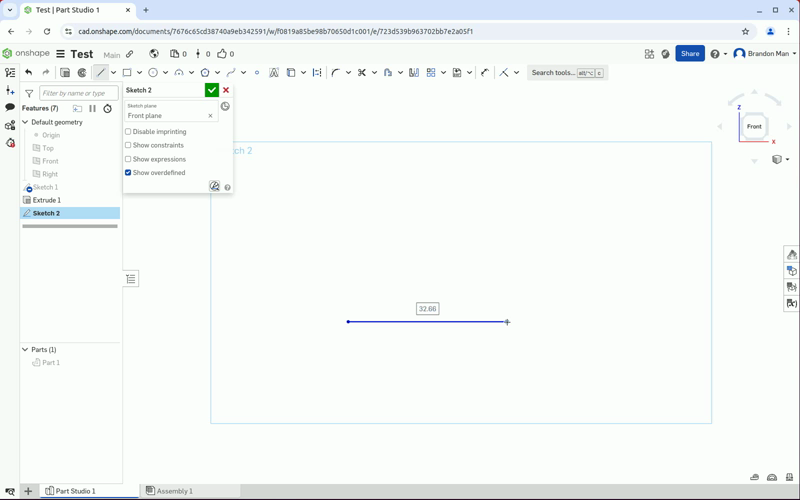
mouse_move(537, 321)
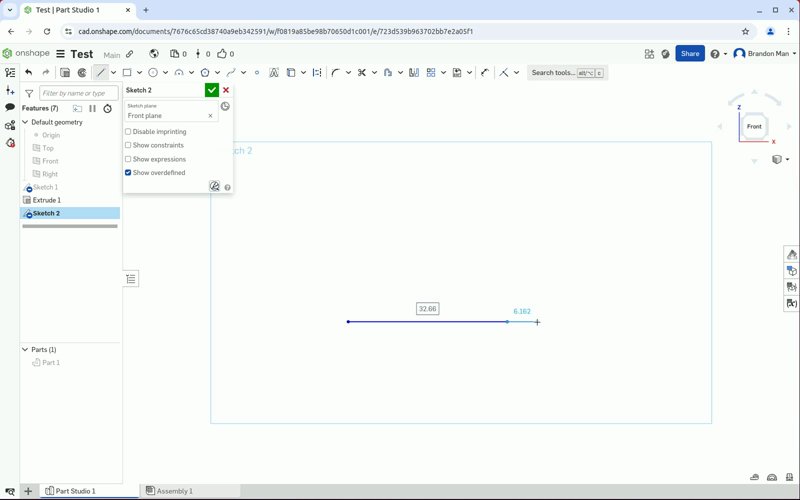
mouse_move(507, 283)
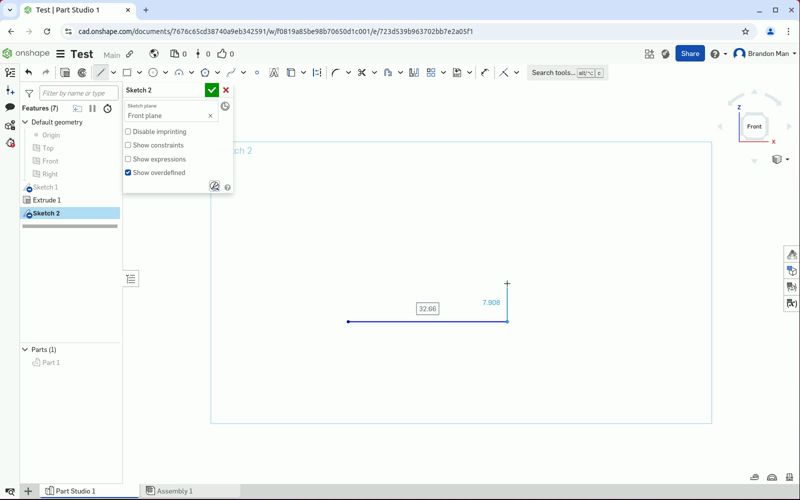
click(507, 283)
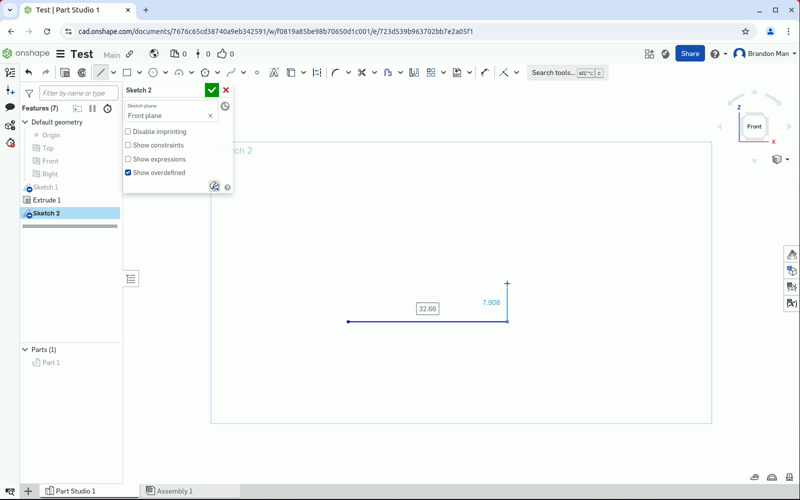
key_up(shift)
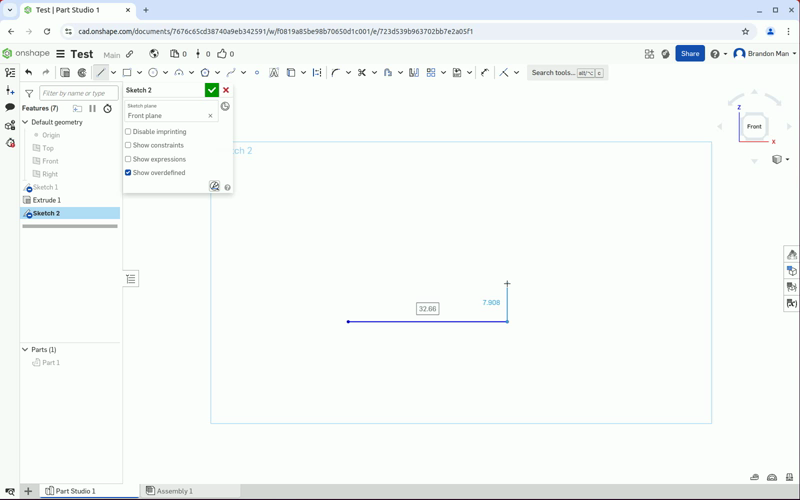
key_down(shift)
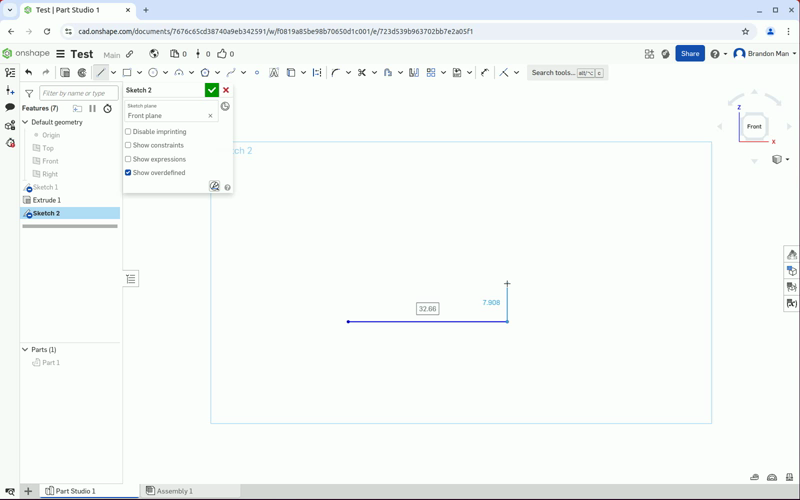
mouse_move(537, 283)
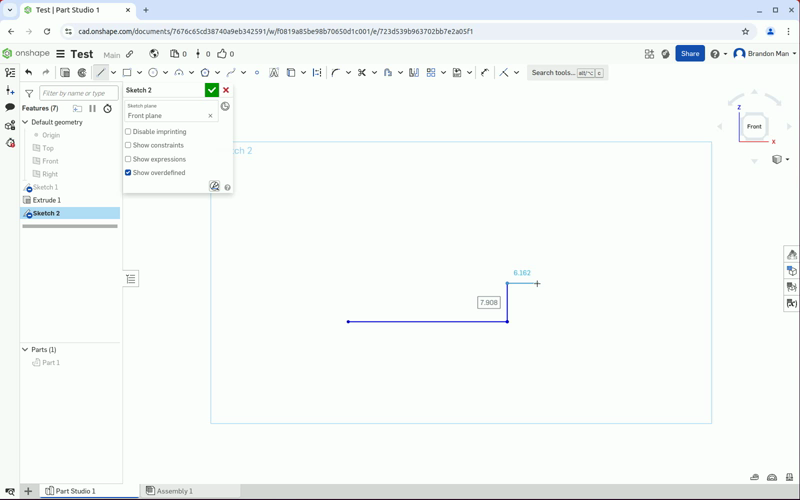
mouse_move(470, 283)
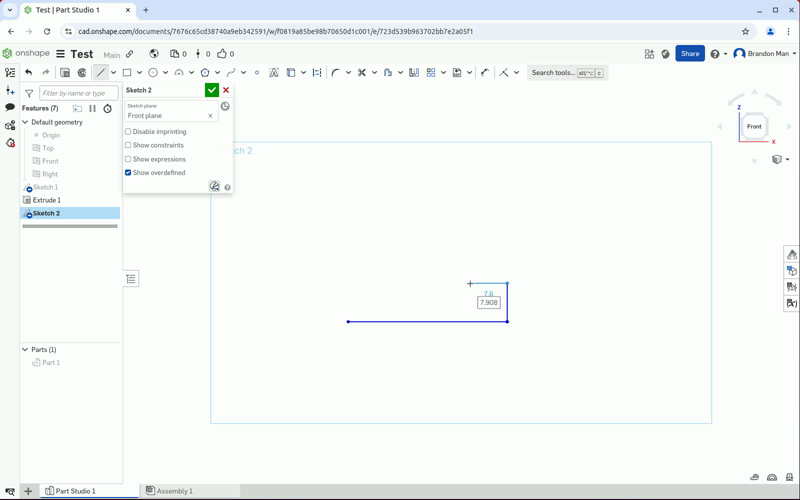
click(470, 283)
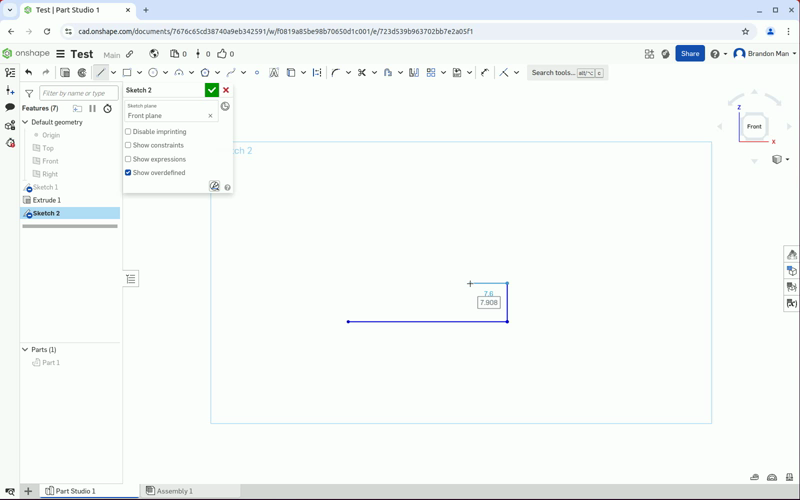
key_up(shift)
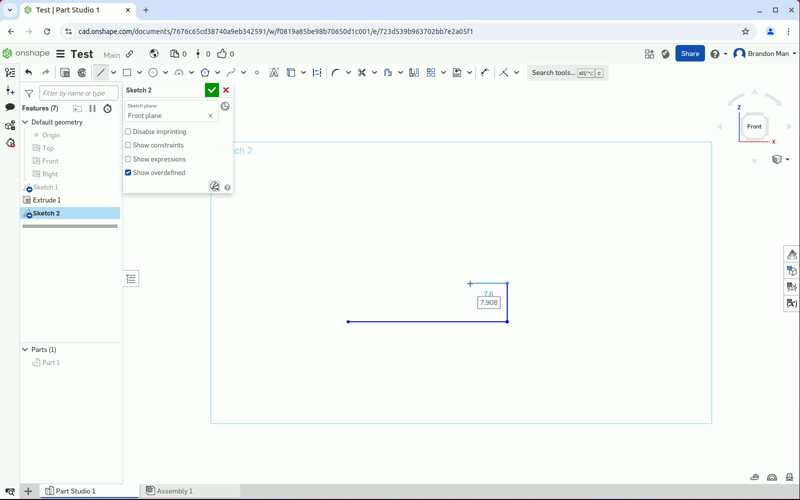
key_down(shift)
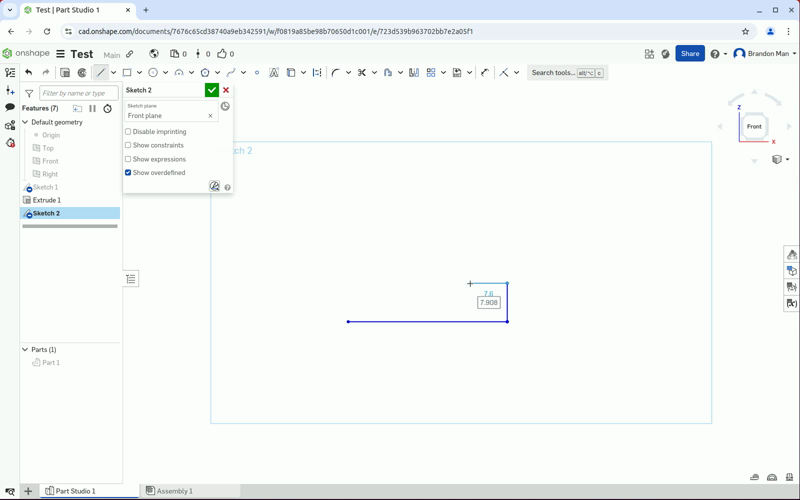
mouse_move(385, 283)
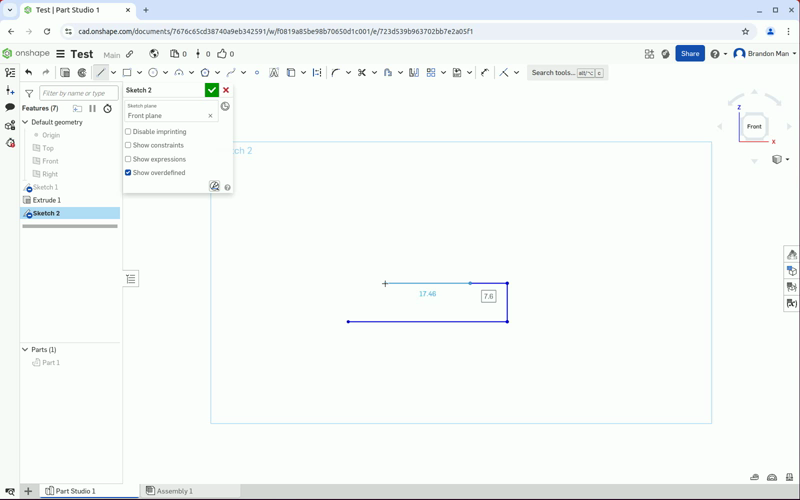
click(385, 283)
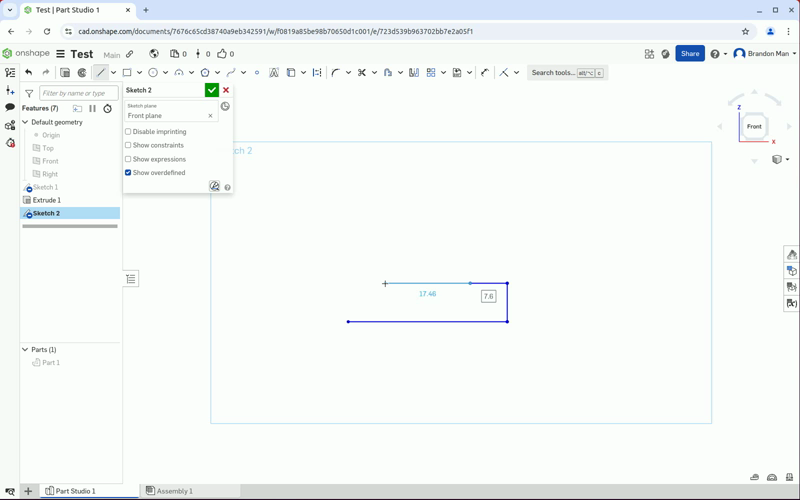
key_up(shift)
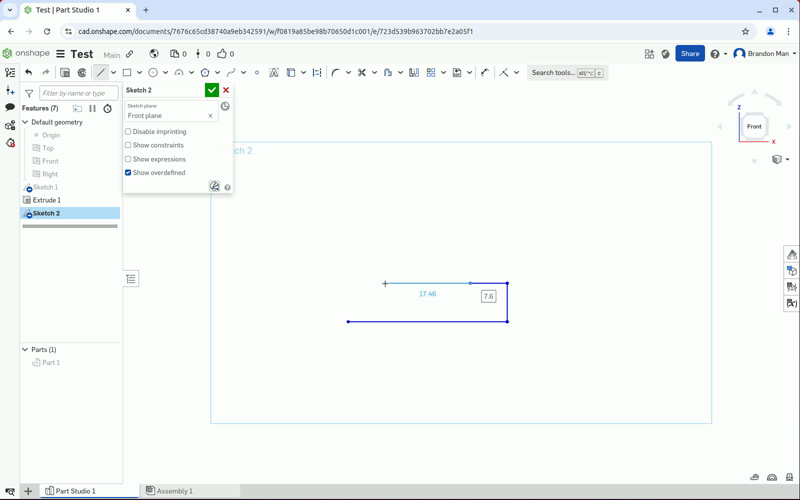
key_down(shift)
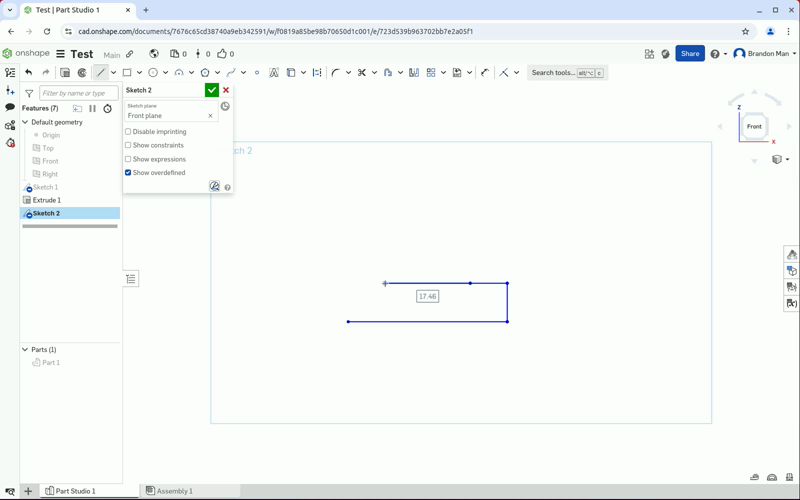
mouse_move(415, 283)
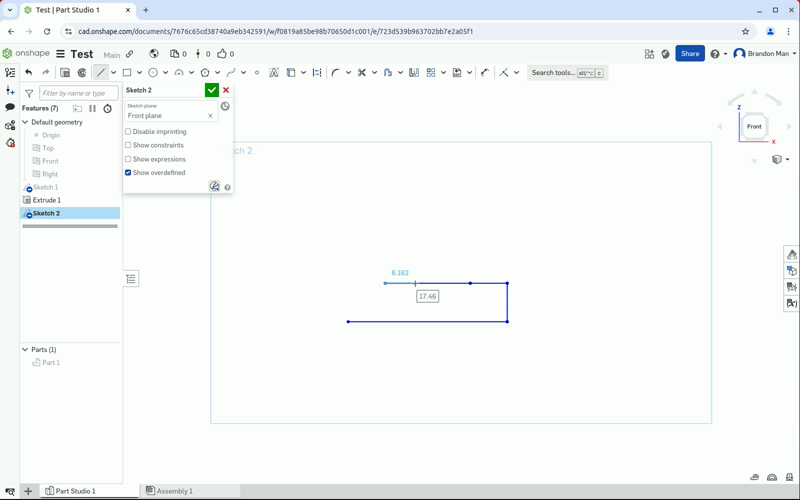
mouse_move(348, 283)
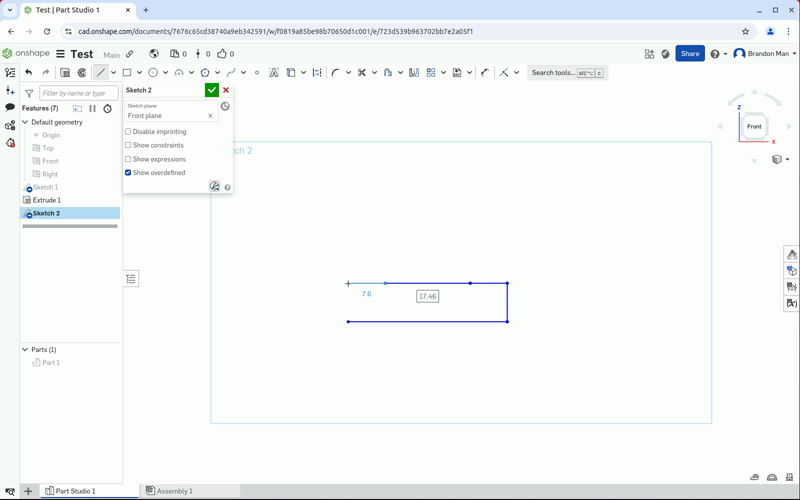
click(348, 283)
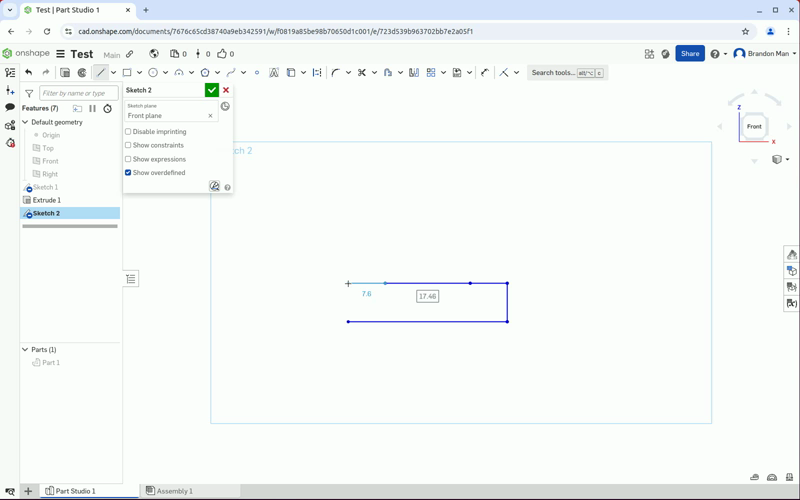
key_up(shift)
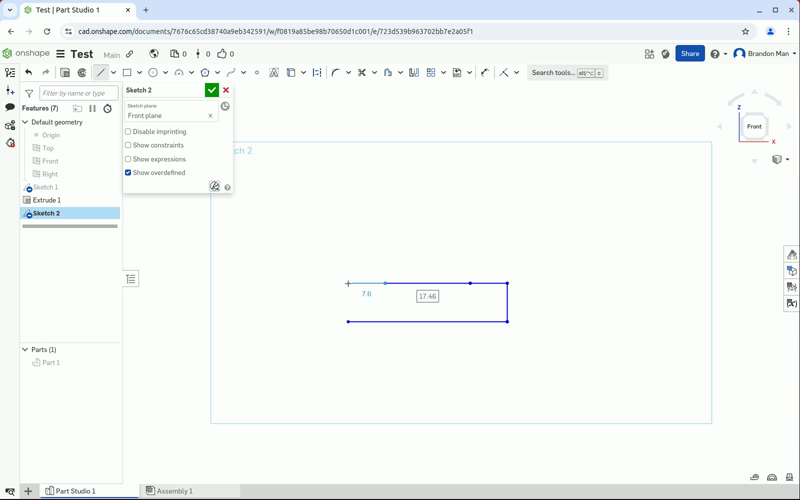
mouse_move(378, 283)
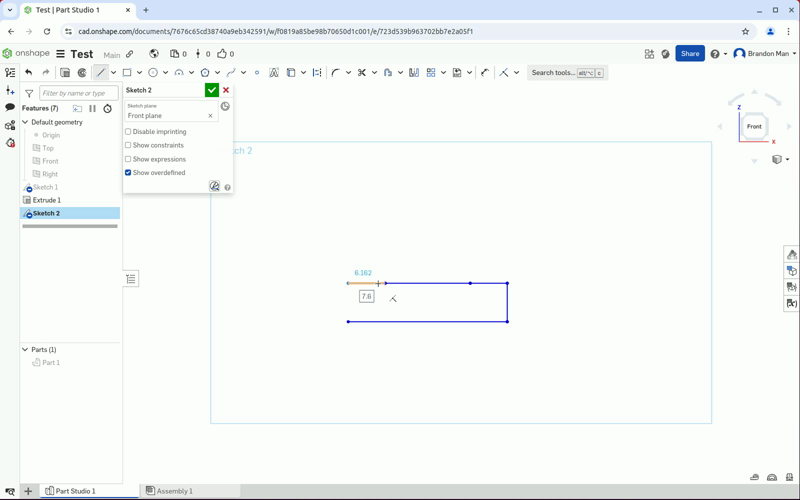
key_down(shift)
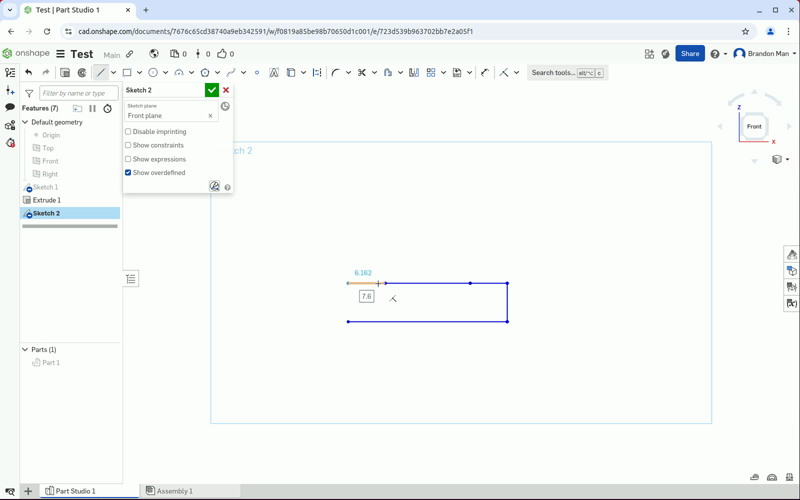
mouse_move(348, 321)
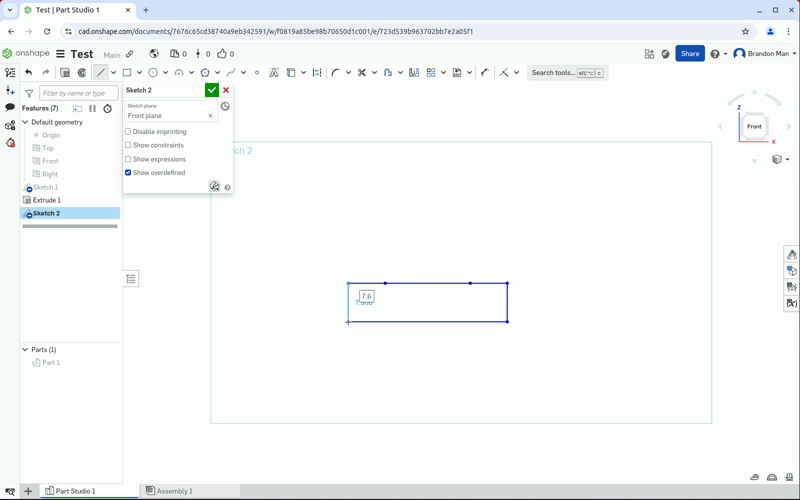
key_up(shift)
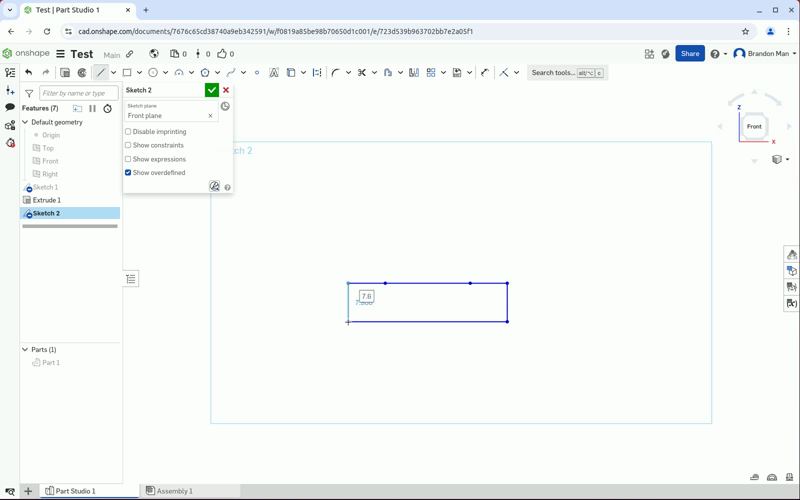
click(348, 321)
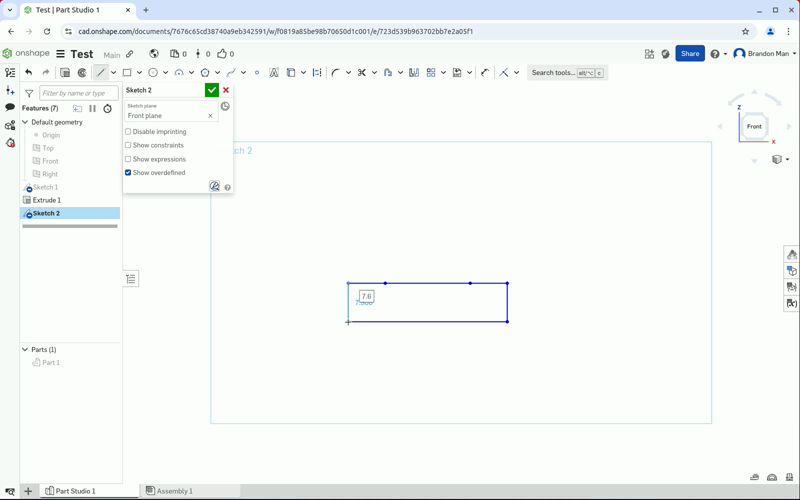
key(esc)
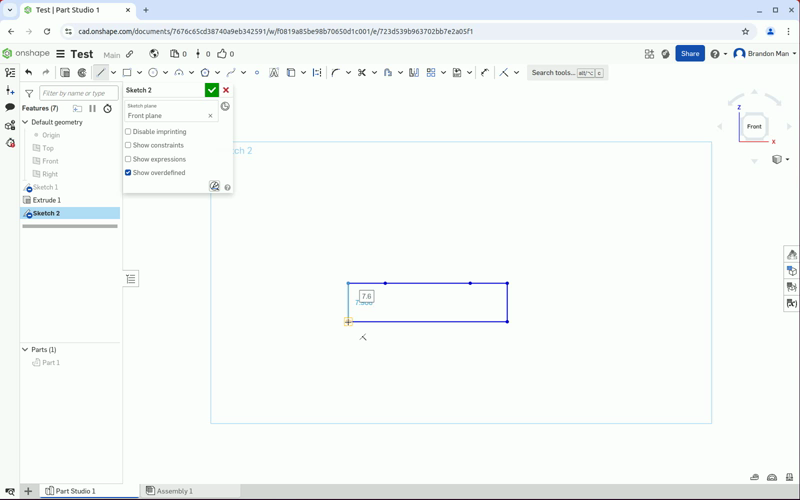
mouse_move(440, 307)
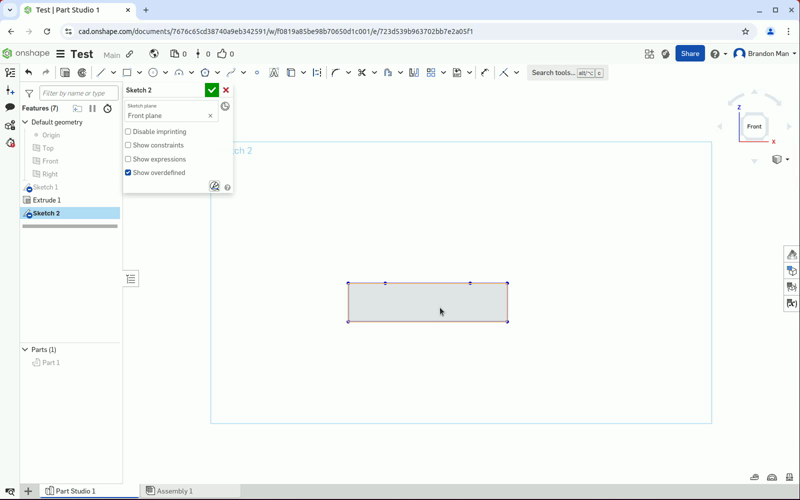
click(440, 307)
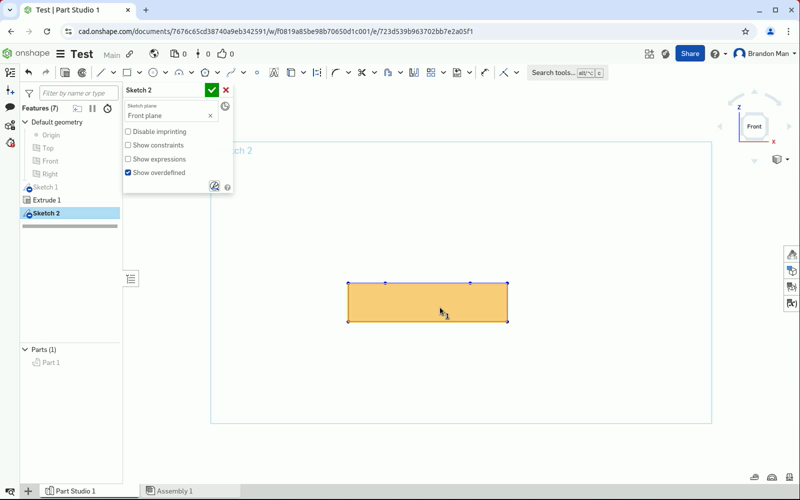
mouse_move(73, 352)
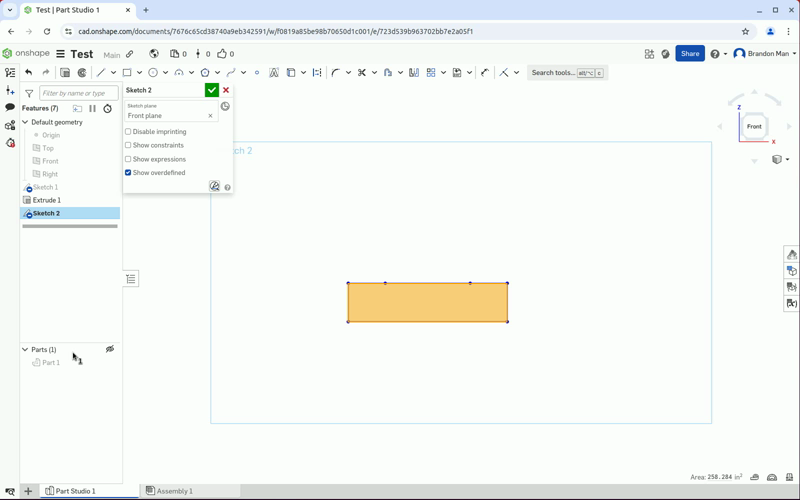
key(shift+y)
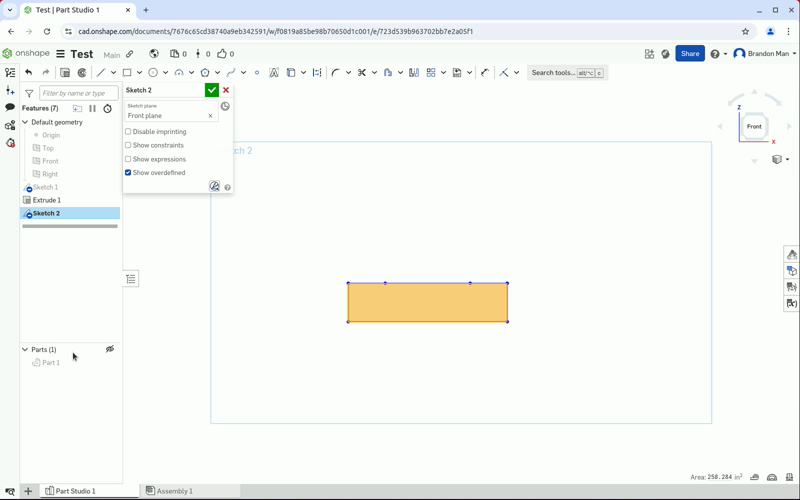
key(shift+e)
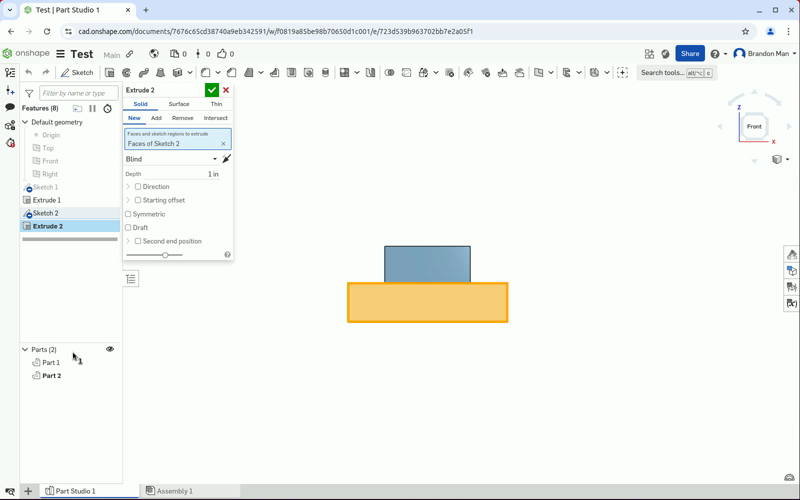
mouse_move(143, 106)
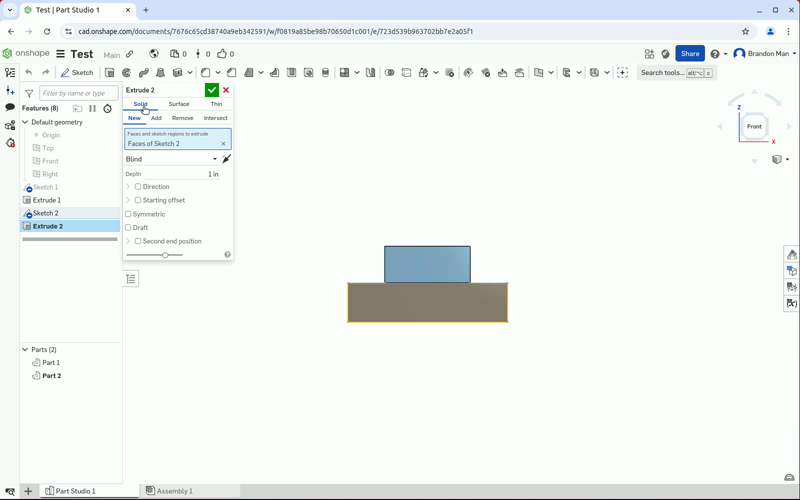
click(143, 106)
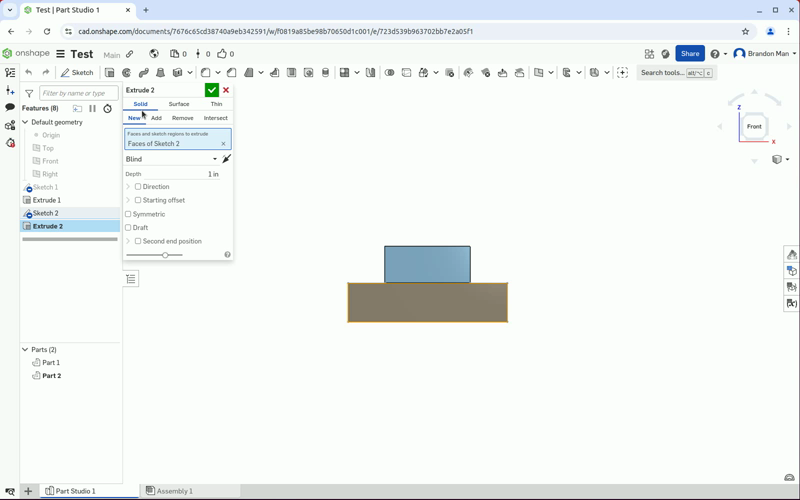
mouse_move(137, 120)
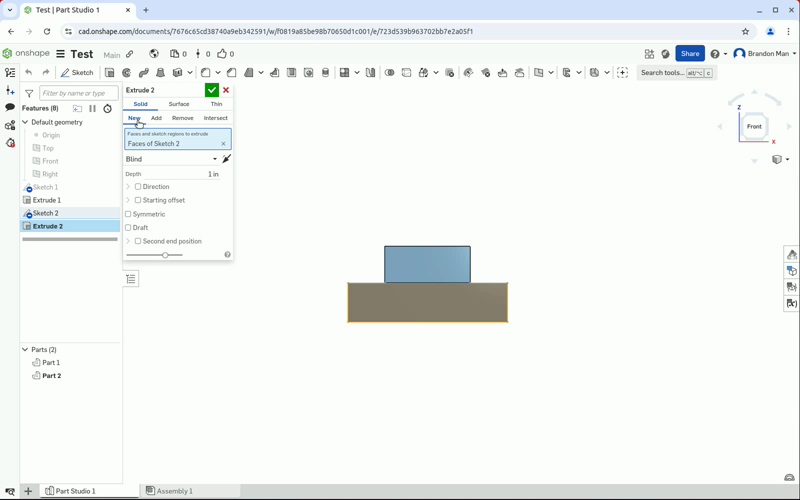
click(137, 120)
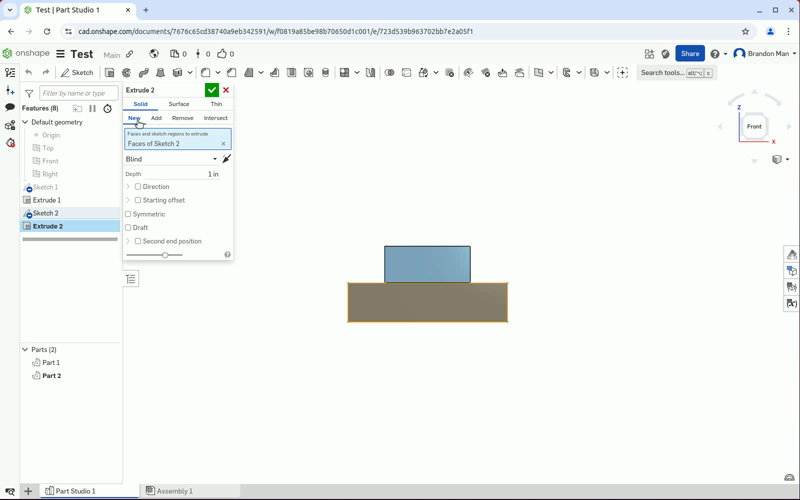
key(tab, 4)
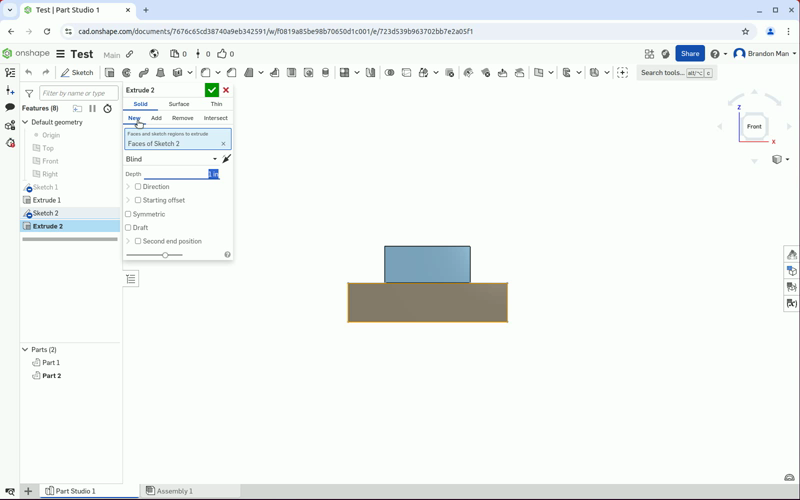
text(2.407)
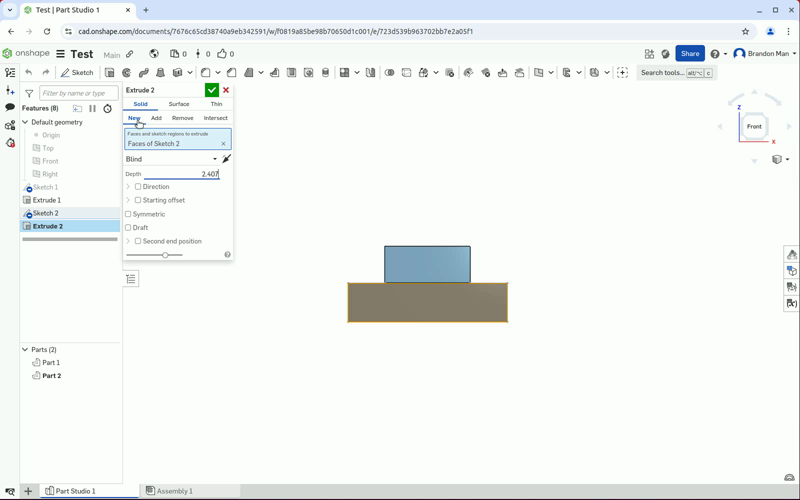
key(enter)
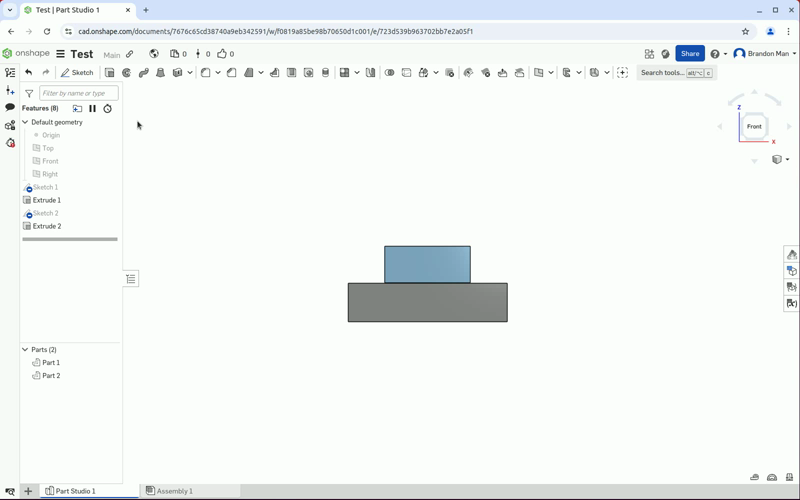
key(shift+h)
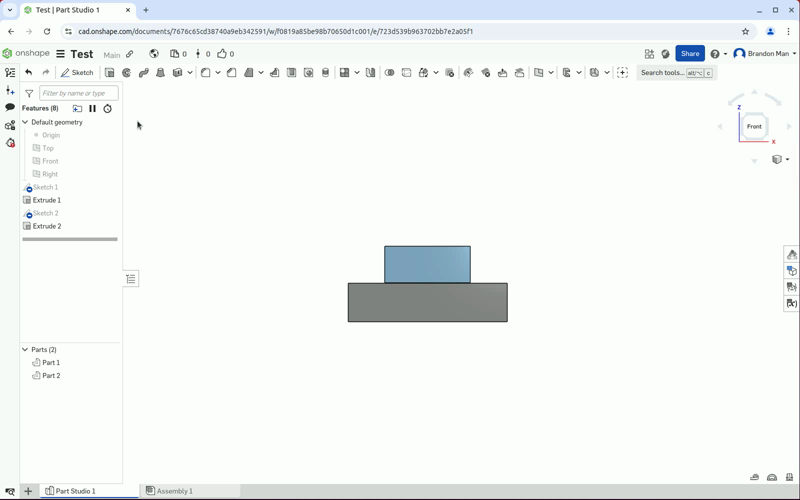
key(shift+h)
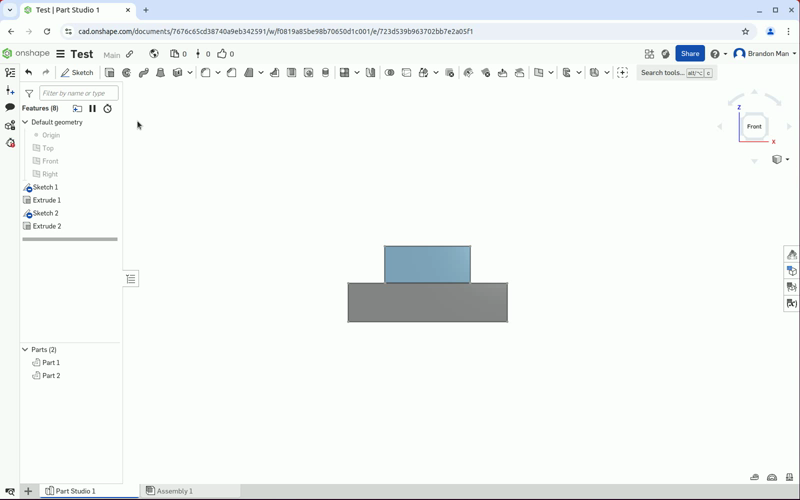
key(shift+7)
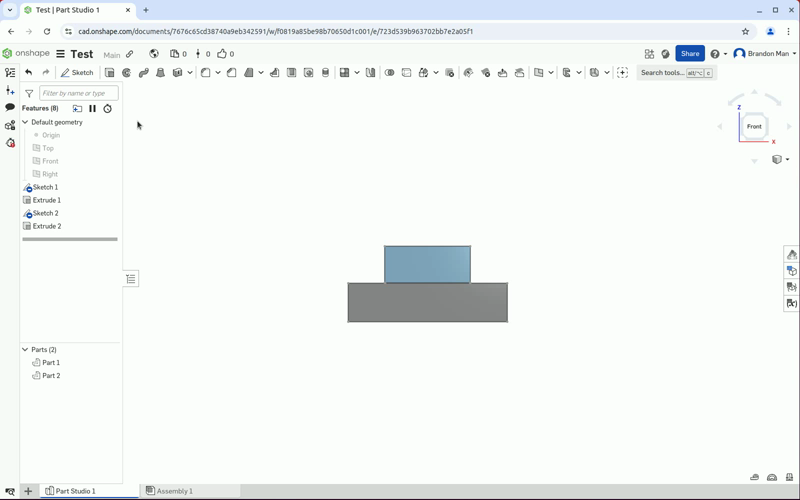
key(left, 2)
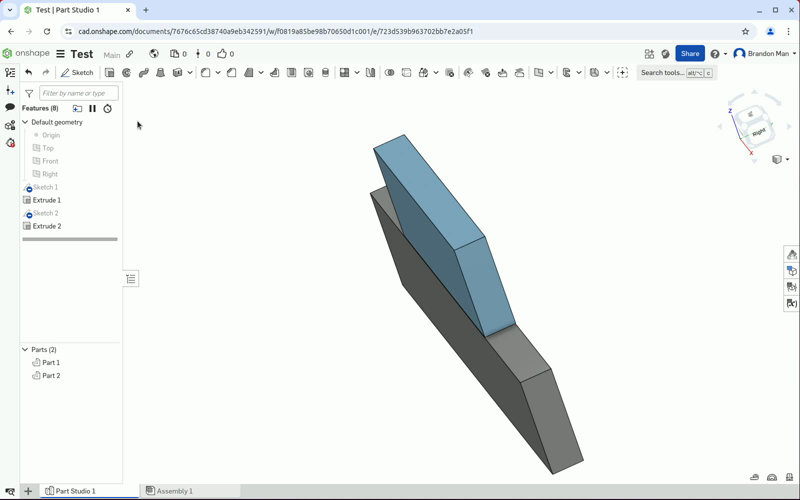
key(down, 2)
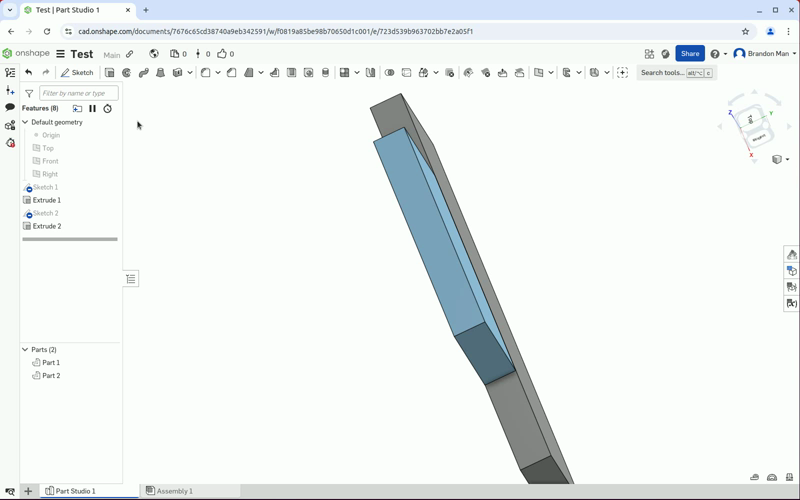
key(up, 2)
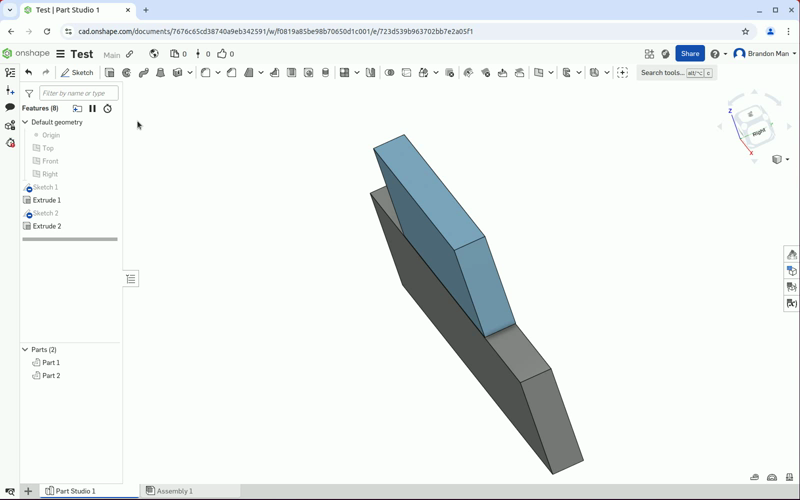
key(right, 2)
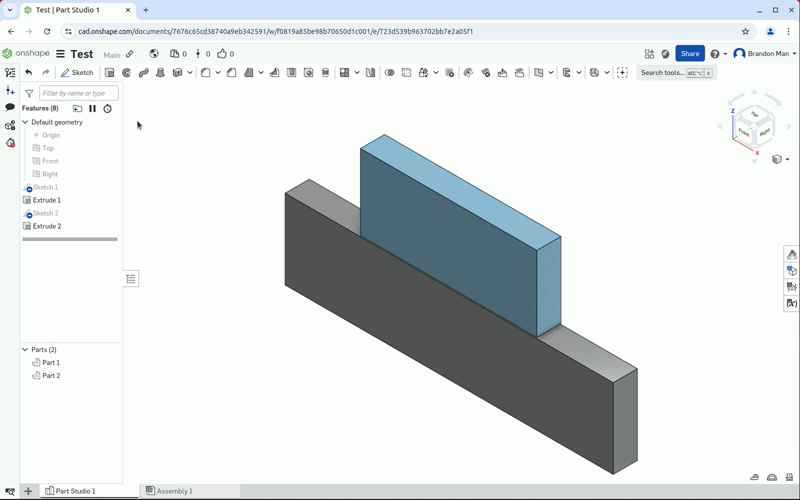
mouse_move(73, 189)
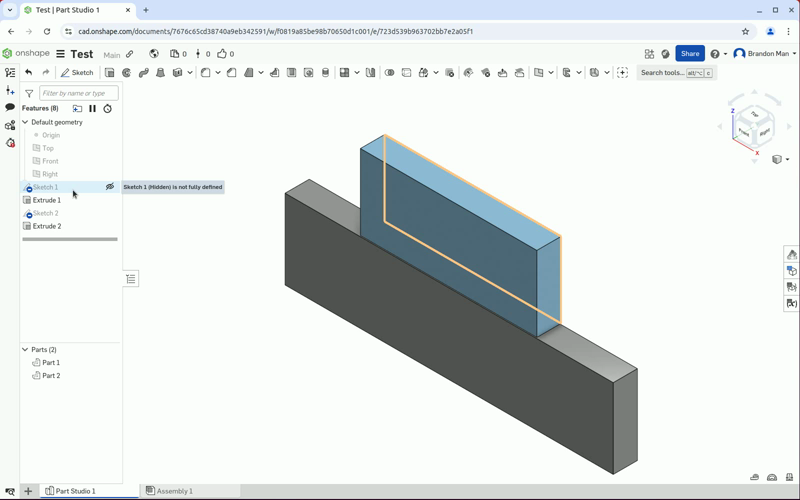
click(73, 189)